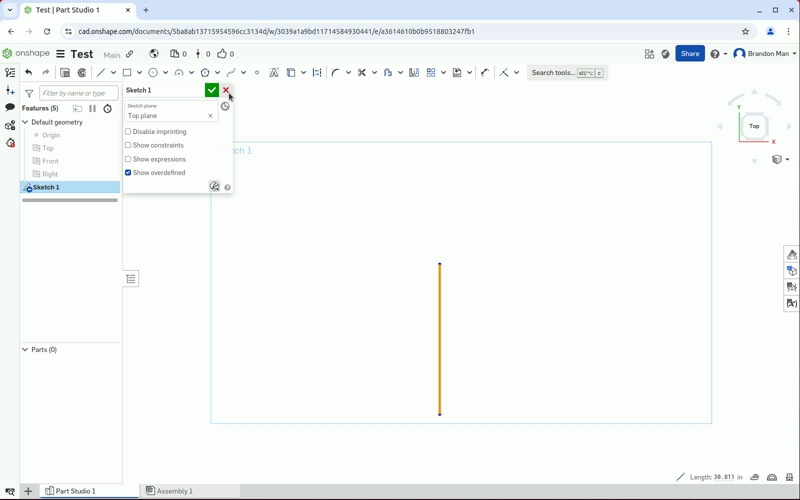
key(shift+h)
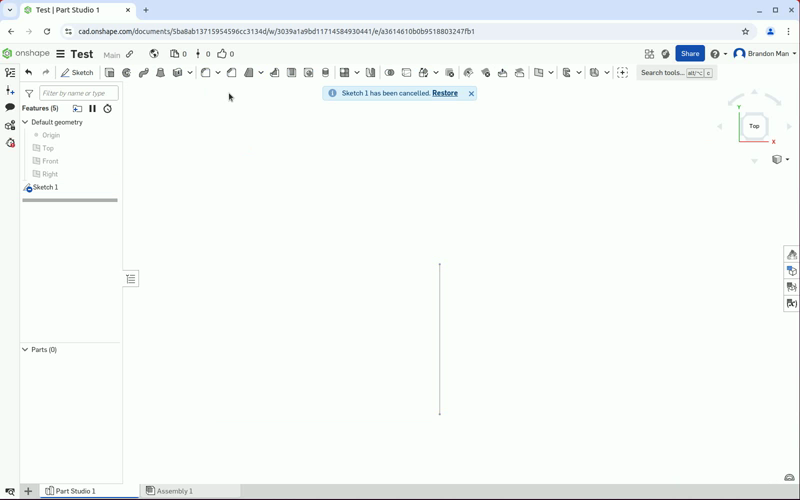
key(shift+s)
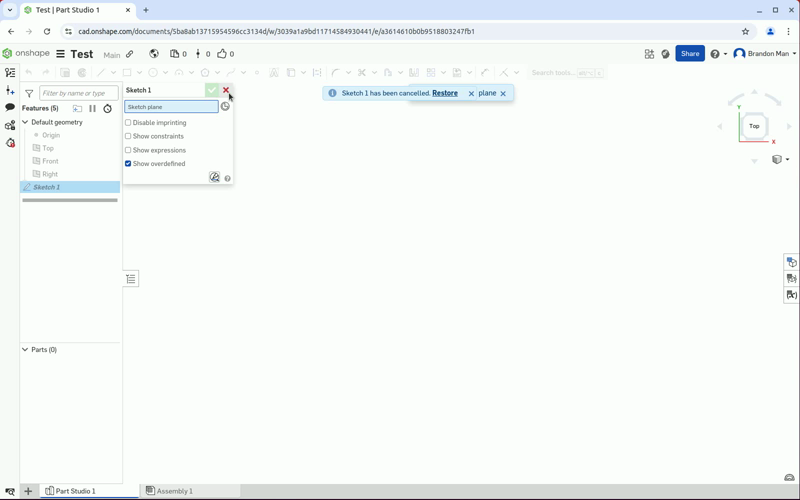
mouse_move(73, 150)
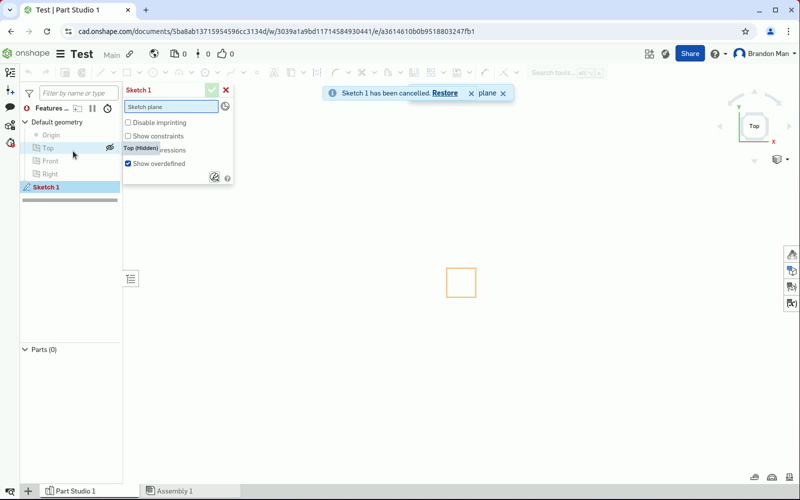
click(73, 150)
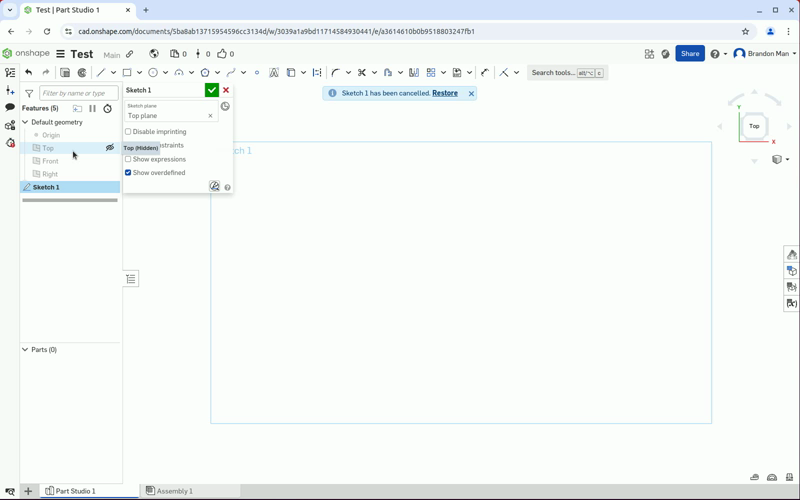
mouse_move(73, 352)
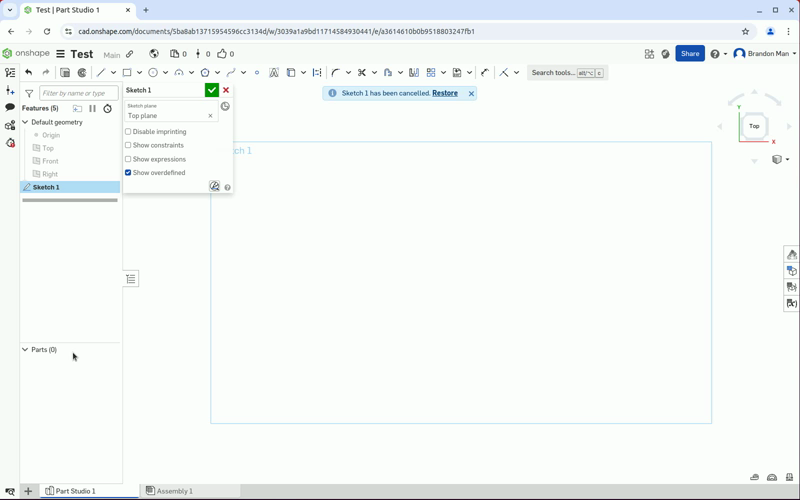
key(y)
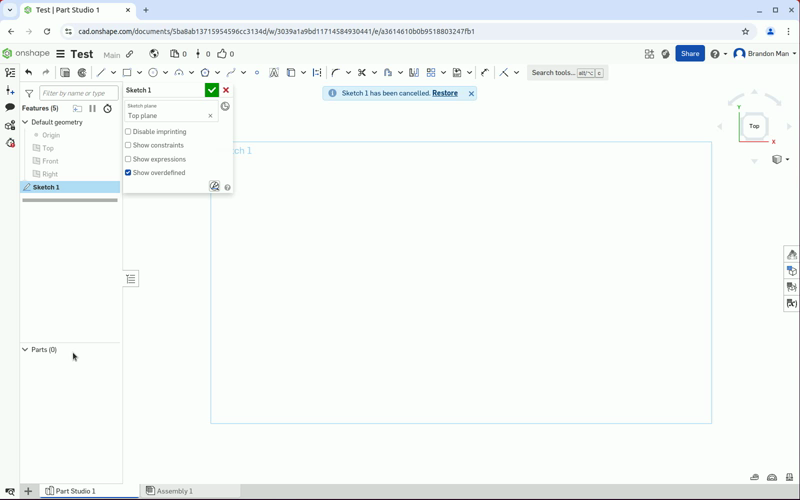
key(l)
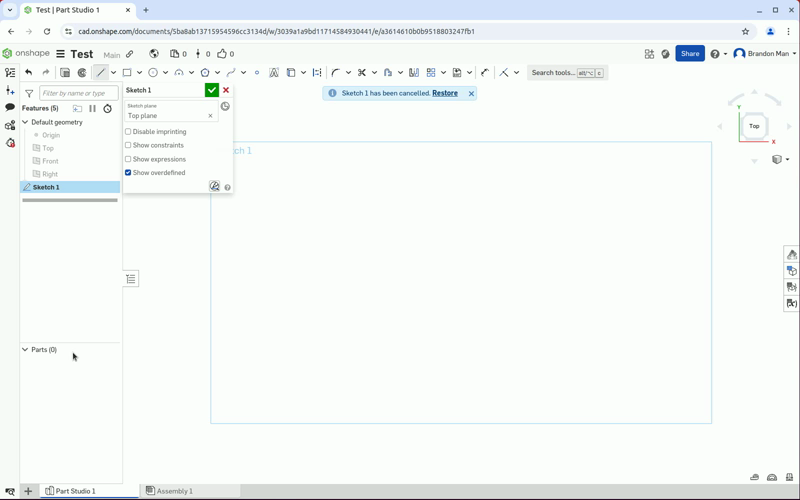
key_down(shift)
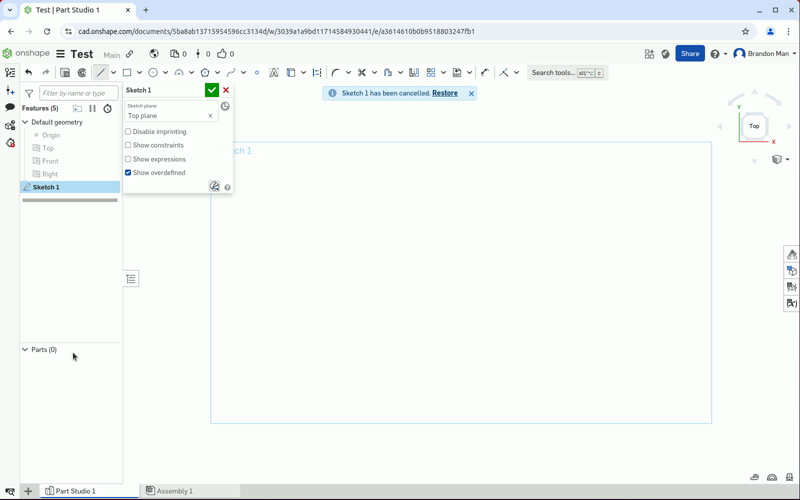
mouse_move(427, 247)
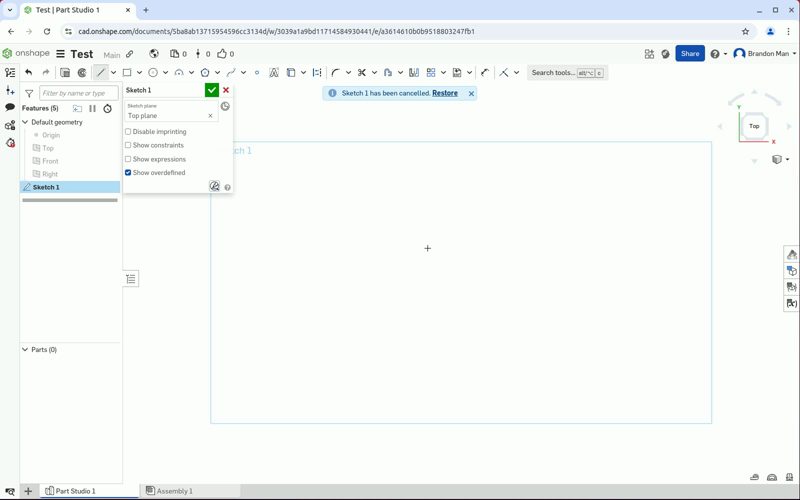
click(427, 247)
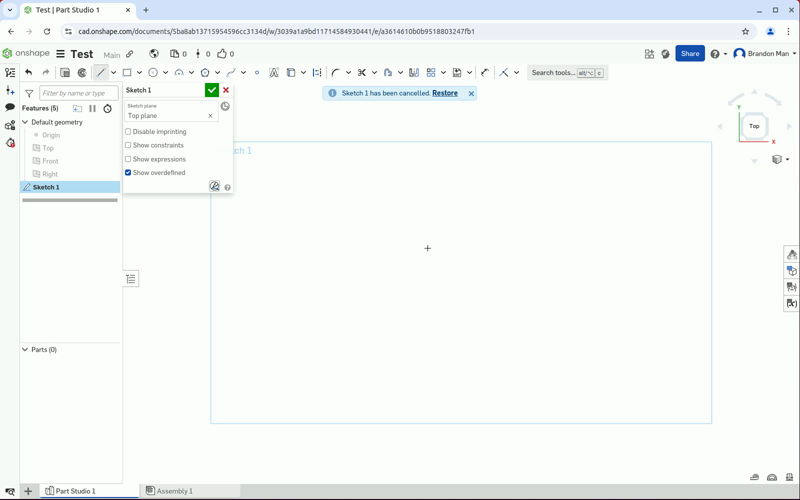
key_up(shift)
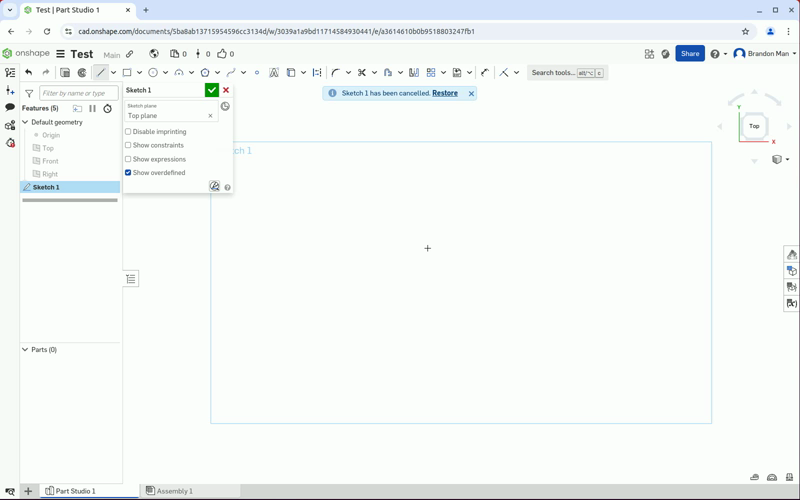
key_down(shift)
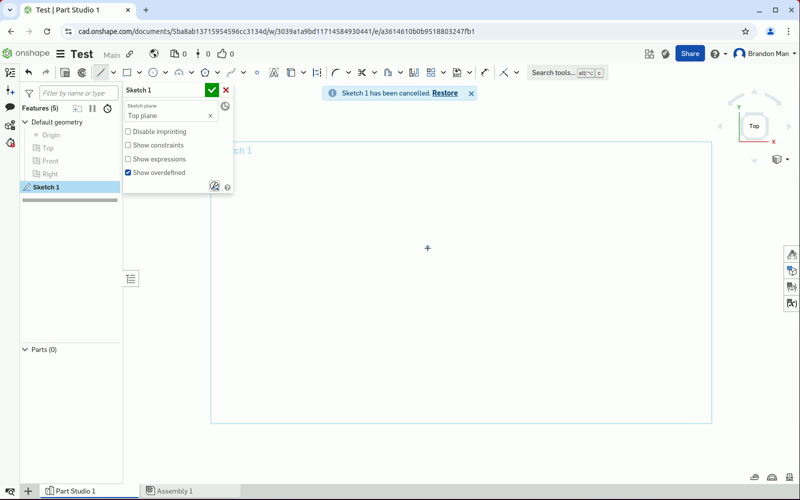
mouse_move(500, 323)
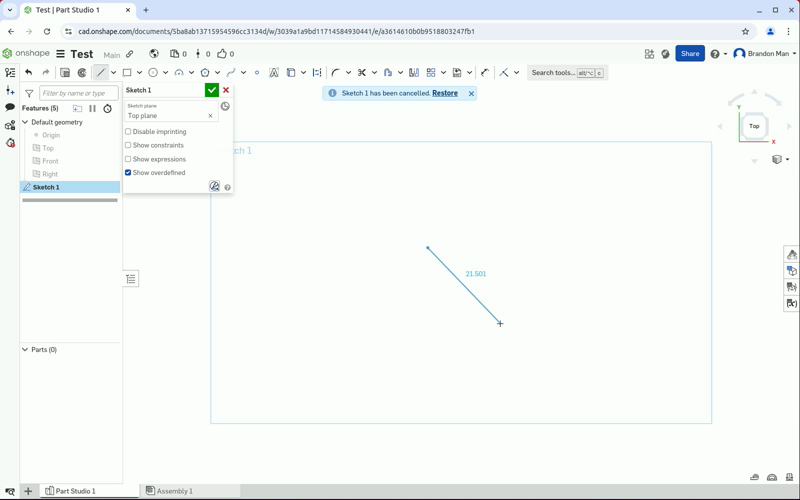
click(500, 323)
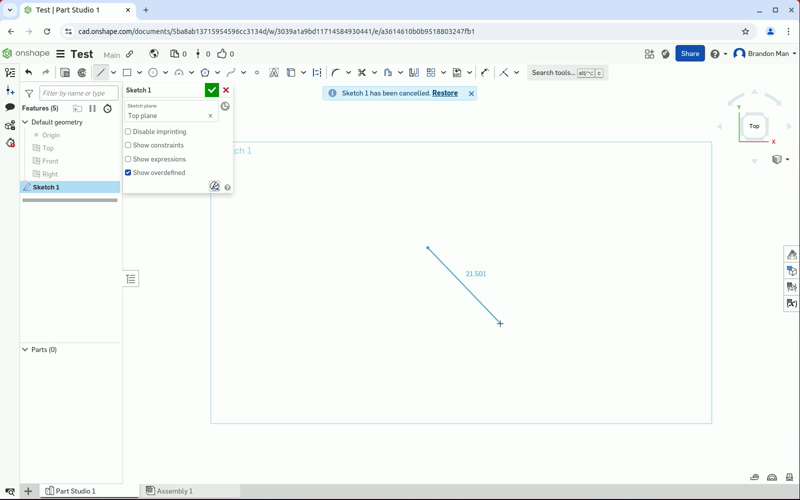
key_up(shift)
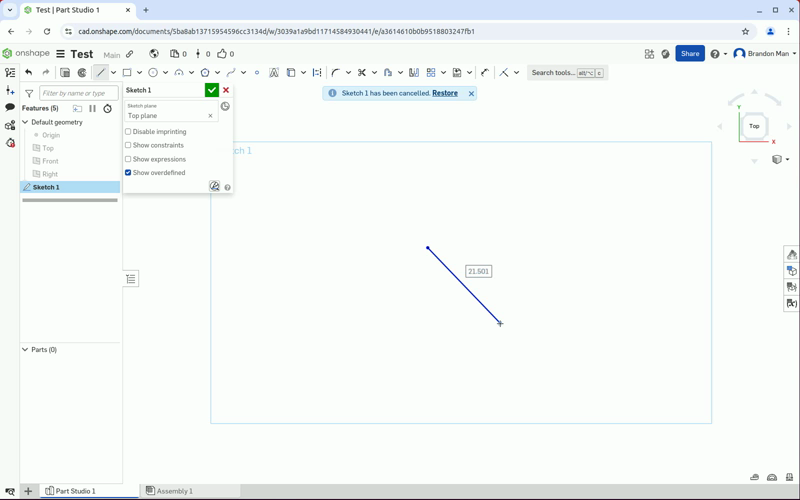
key_down(shift)
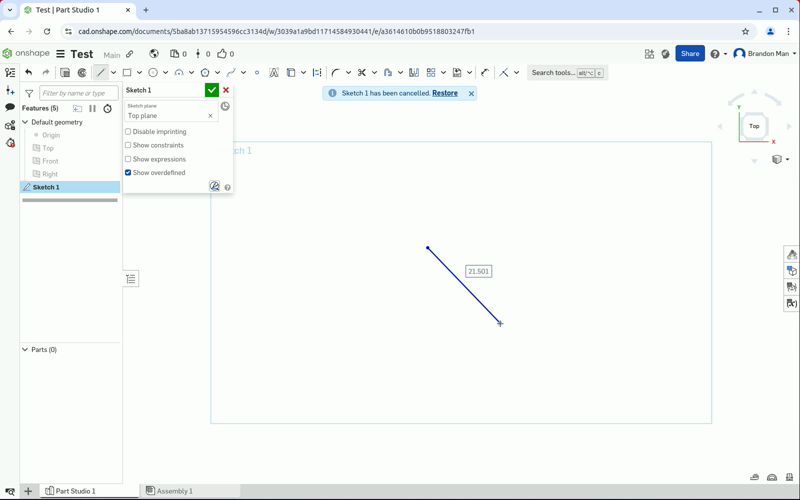
mouse_move(530, 323)
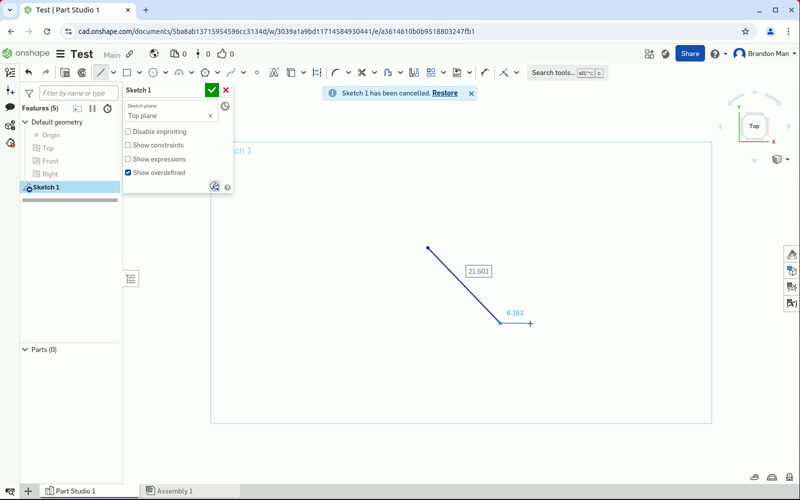
mouse_move(518, 323)
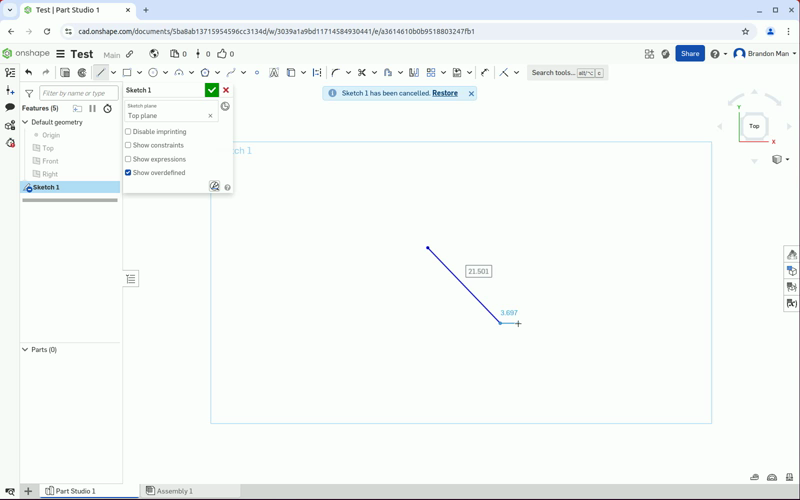
click(518, 323)
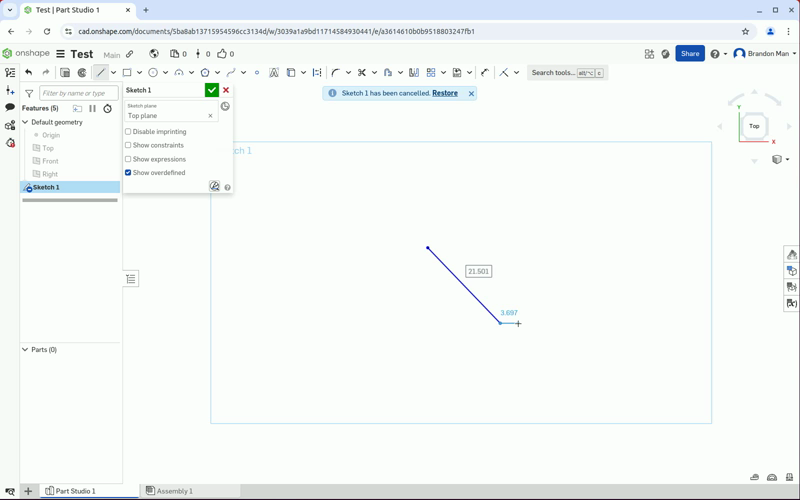
key_up(shift)
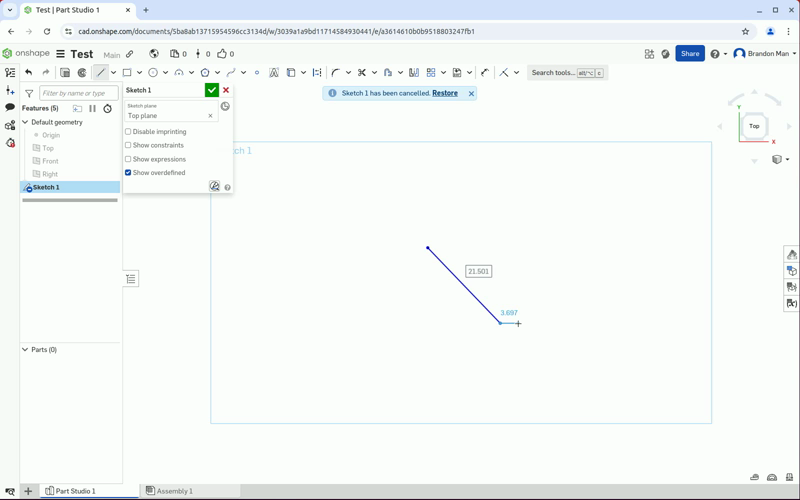
key_down(shift)
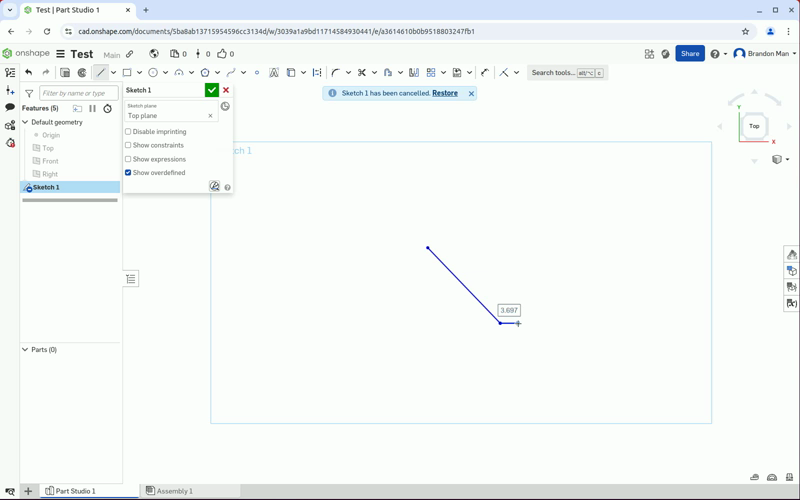
mouse_move(518, 247)
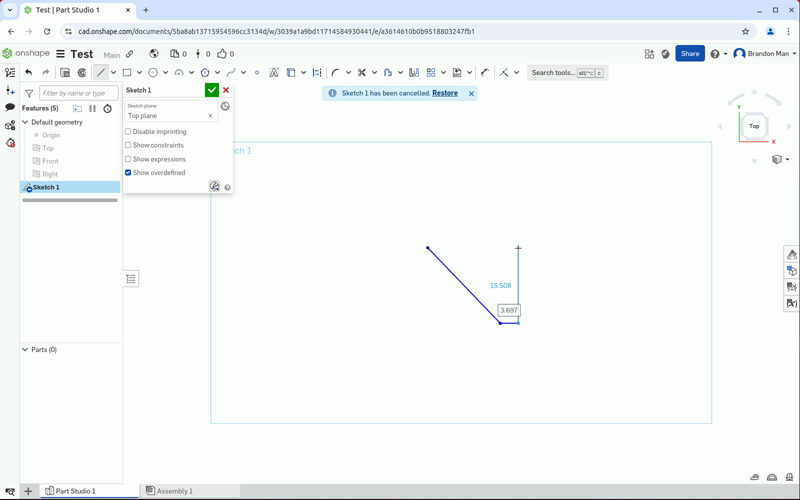
click(518, 247)
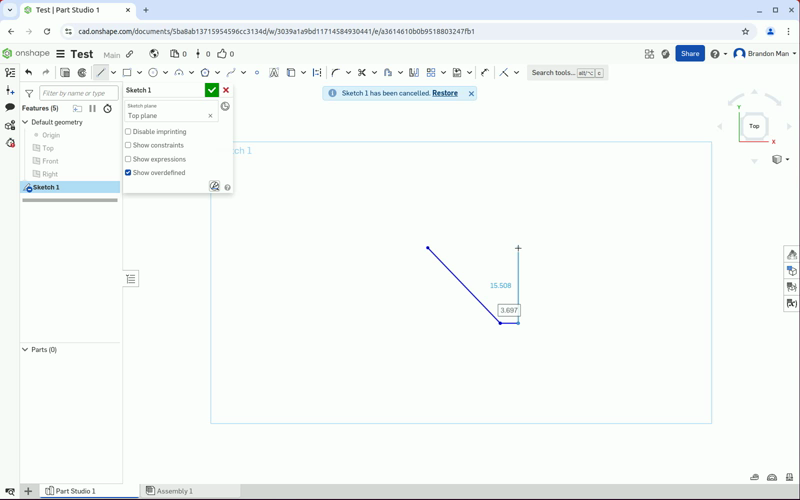
key_up(shift)
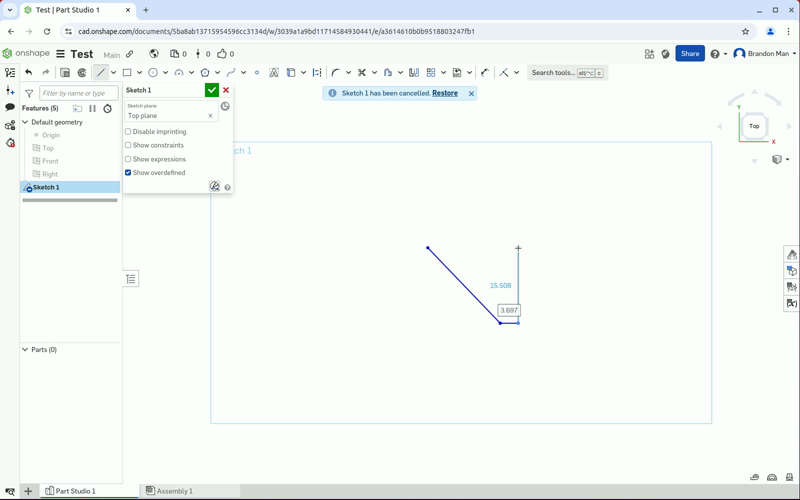
key_down(shift)
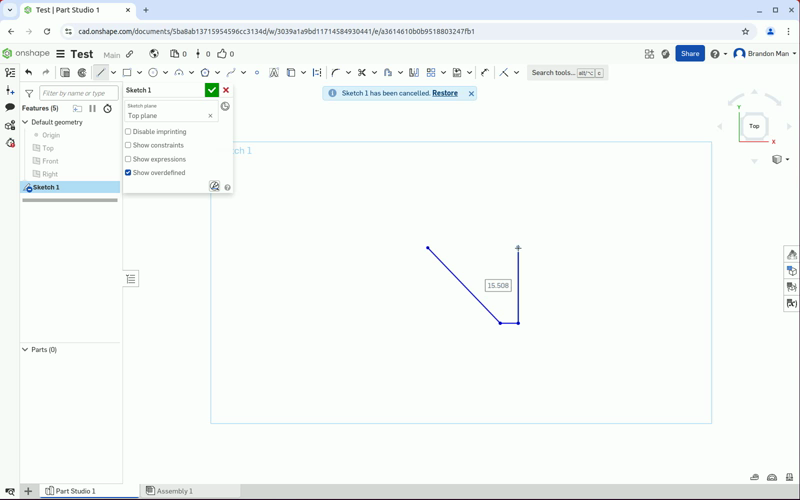
mouse_move(427, 247)
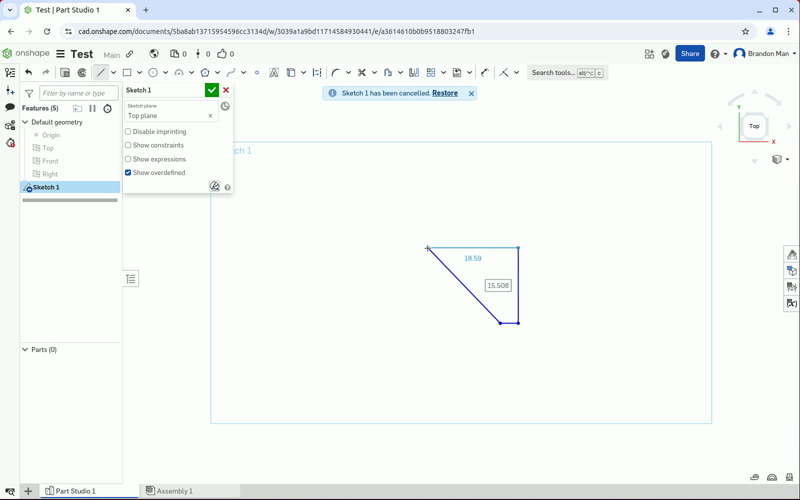
key_up(shift)
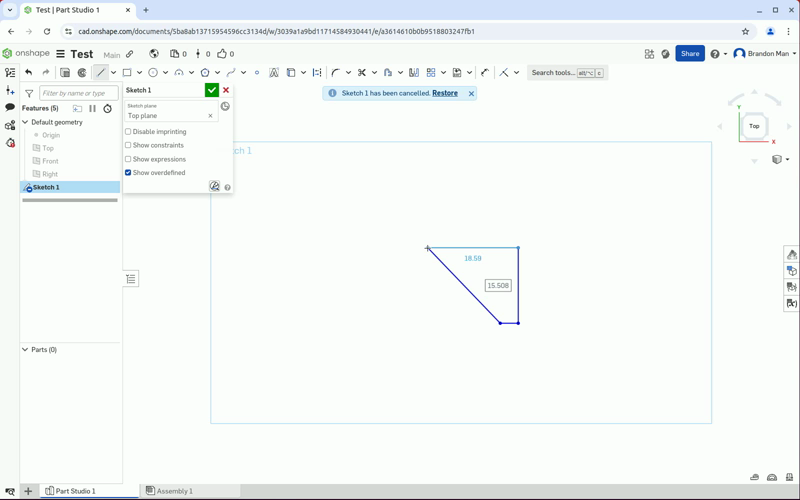
click(427, 247)
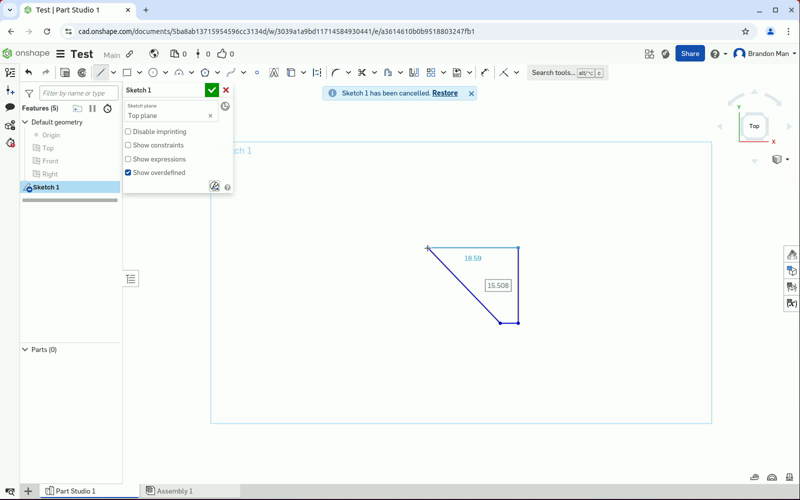
key(esc)
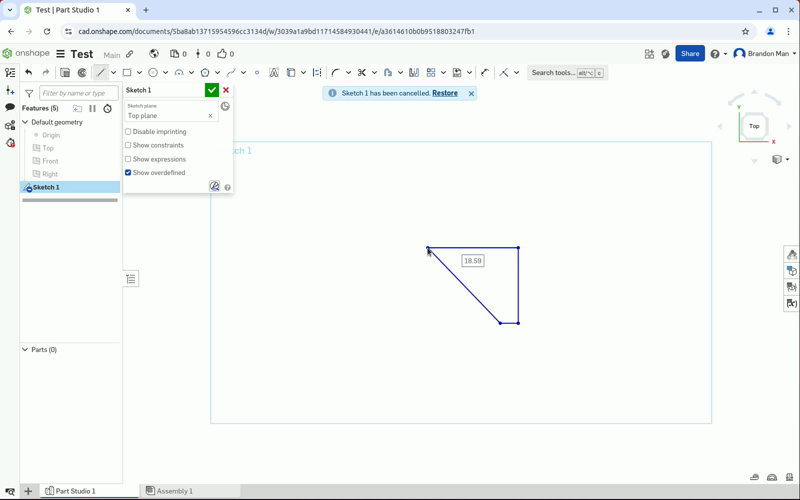
mouse_move(486, 275)
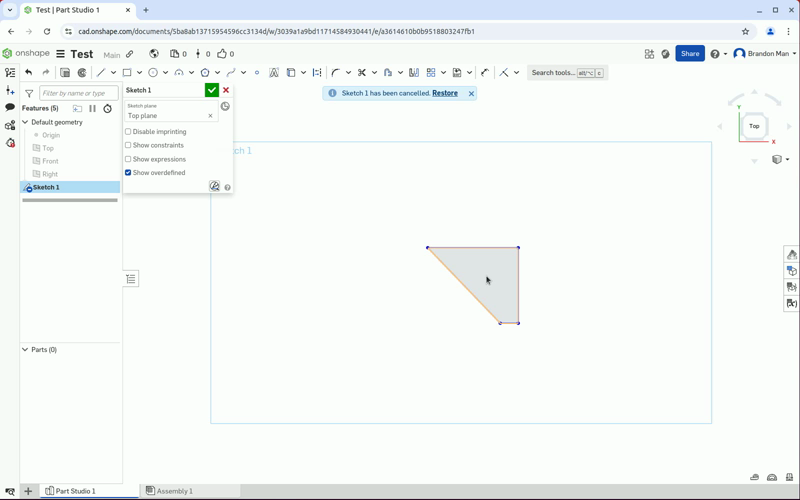
click(486, 275)
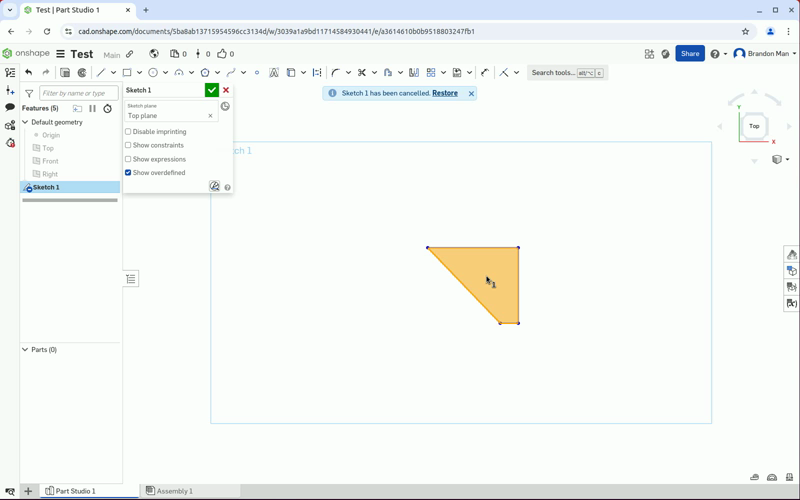
mouse_move(73, 352)
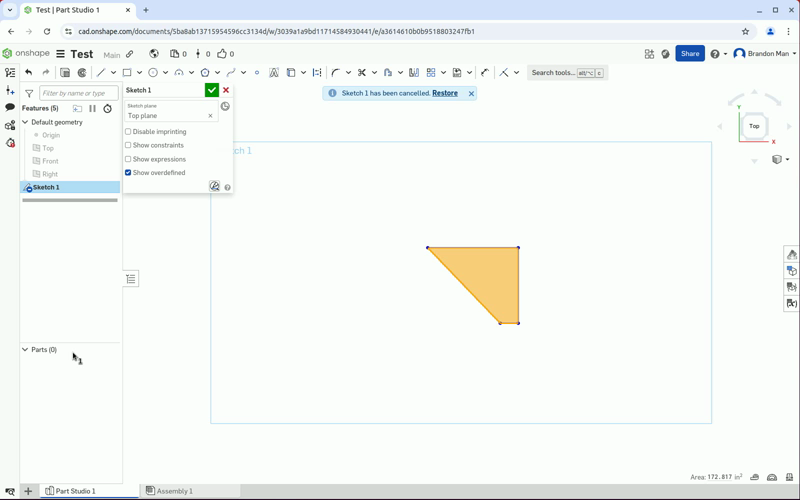
key(shift+y)
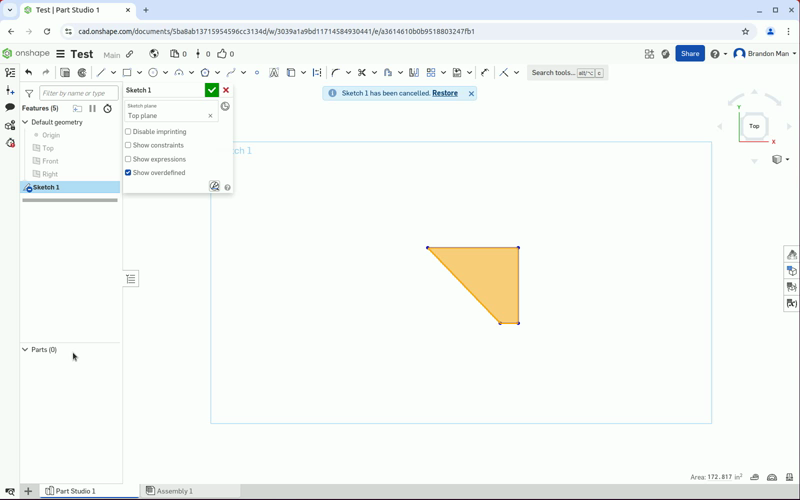
key(shift+e)
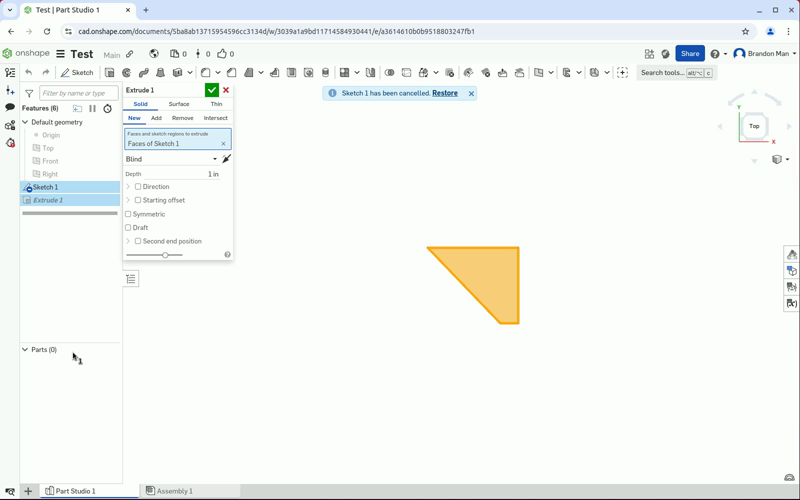
mouse_move(143, 106)
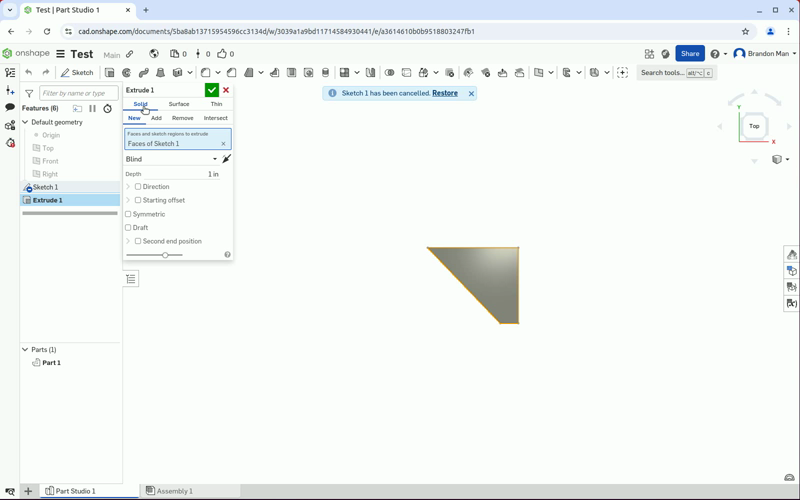
click(143, 106)
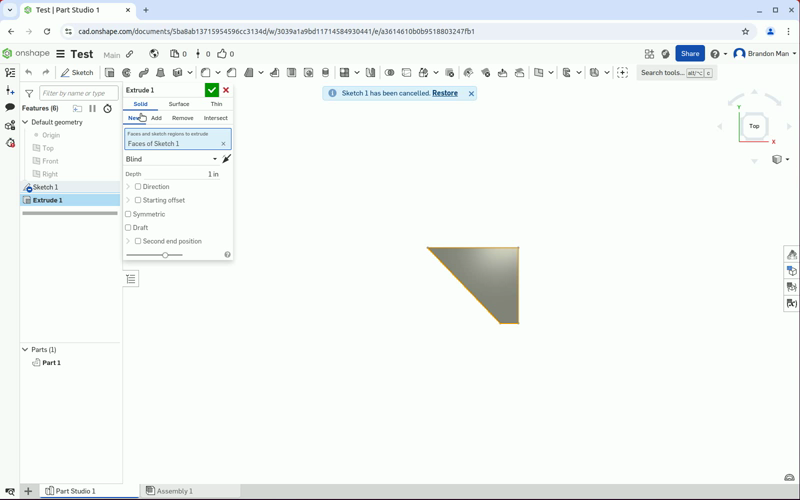
mouse_move(137, 120)
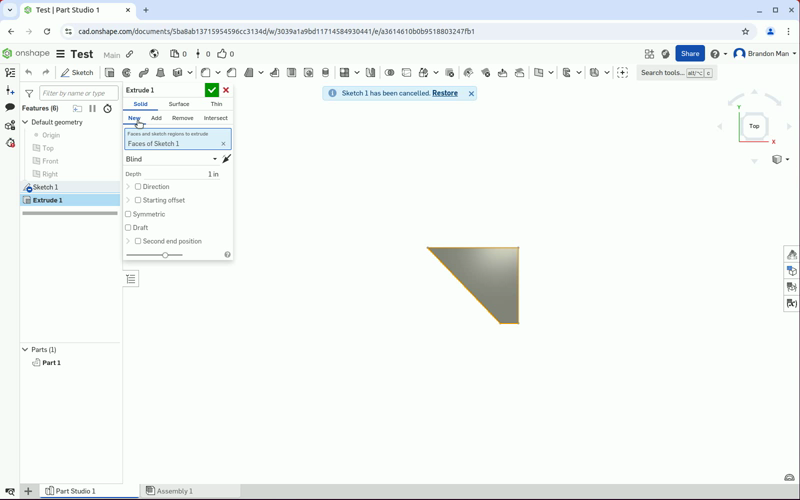
click(137, 120)
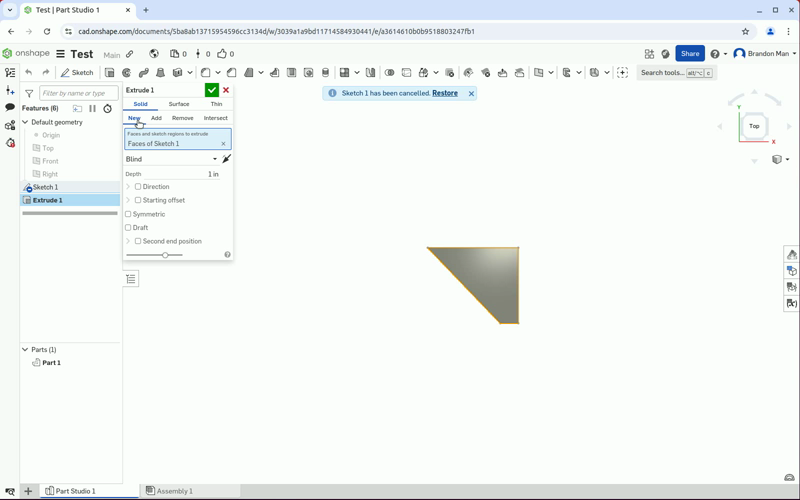
key(tab, 4)
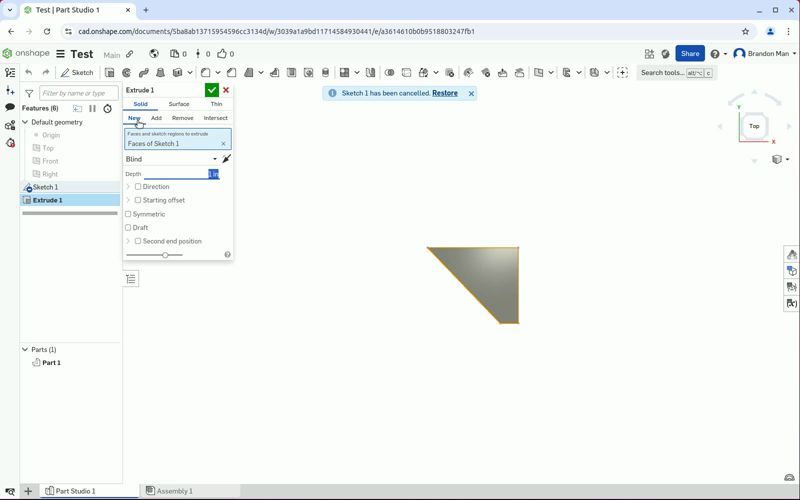
text(23.108)
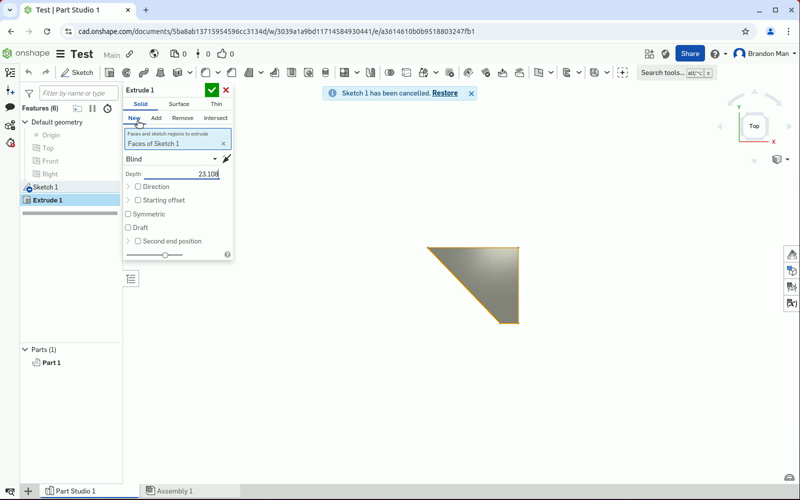
key(enter)
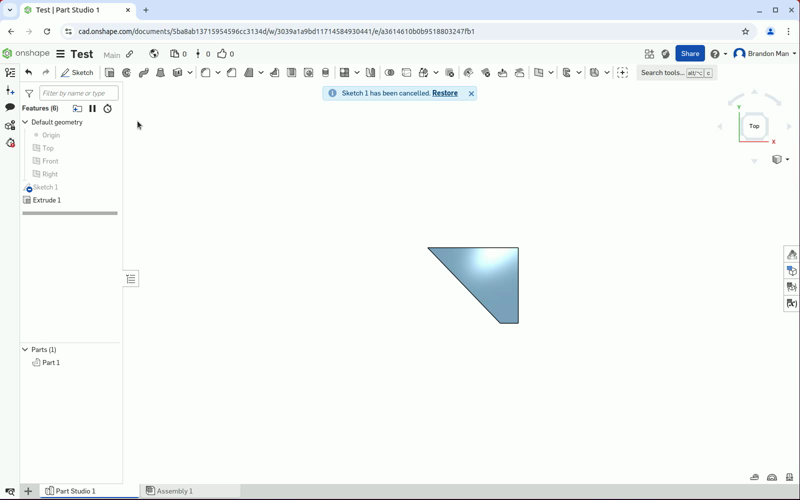
key(shift+h)
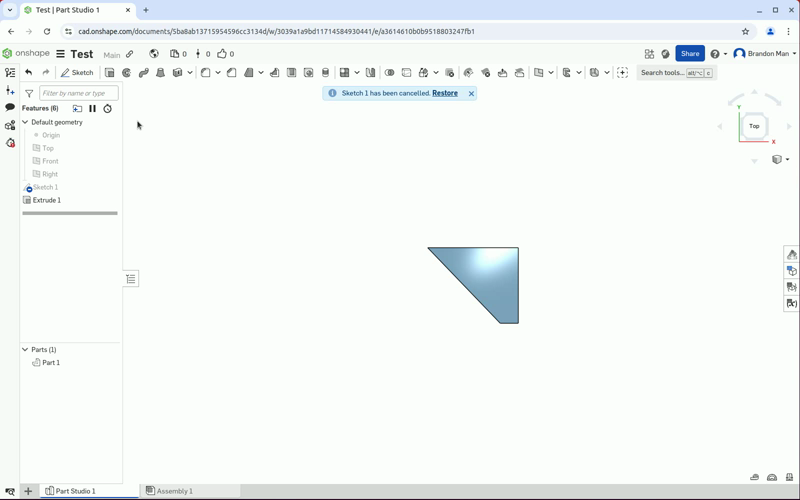
key(shift+h)
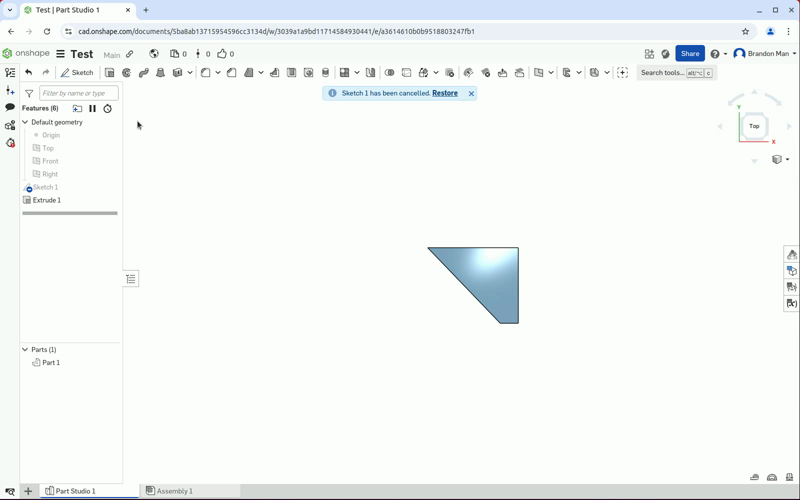
mouse_move(73, 189)
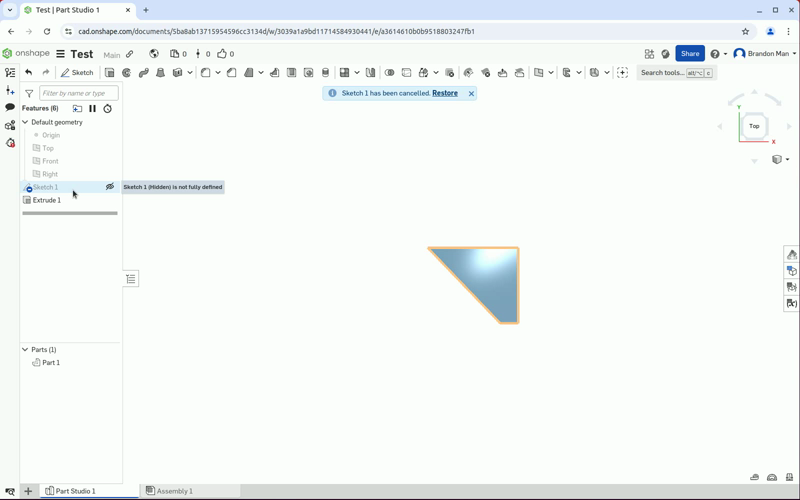
click(73, 189)
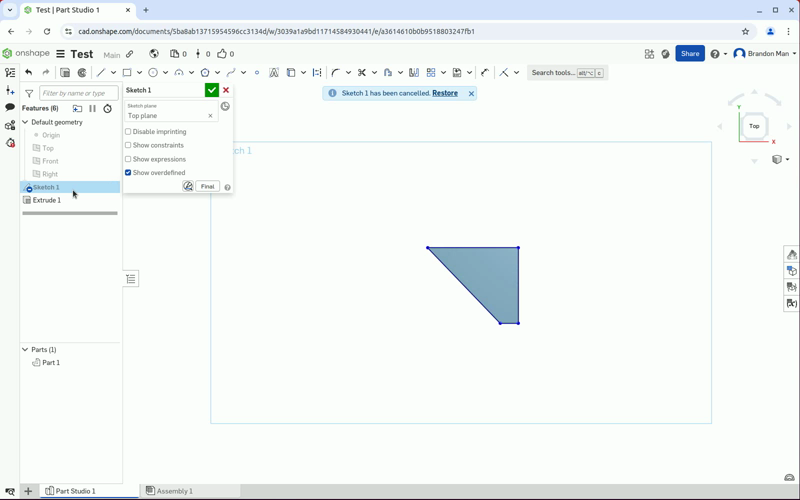
mouse_move(229, 92)
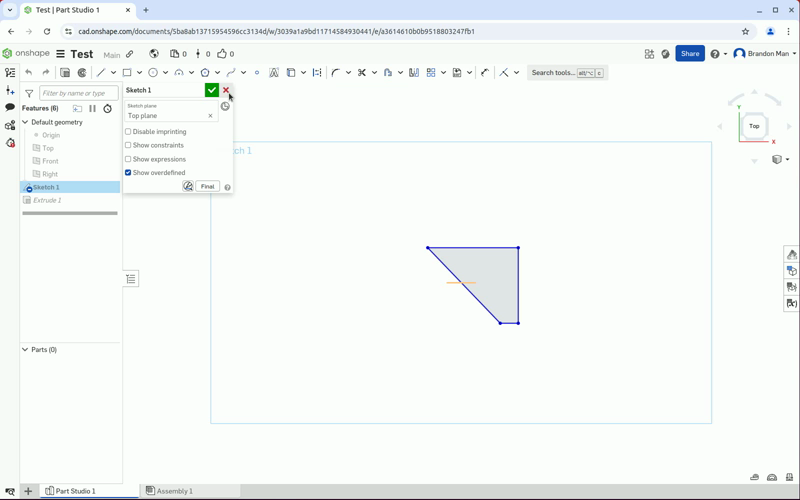
click(229, 92)
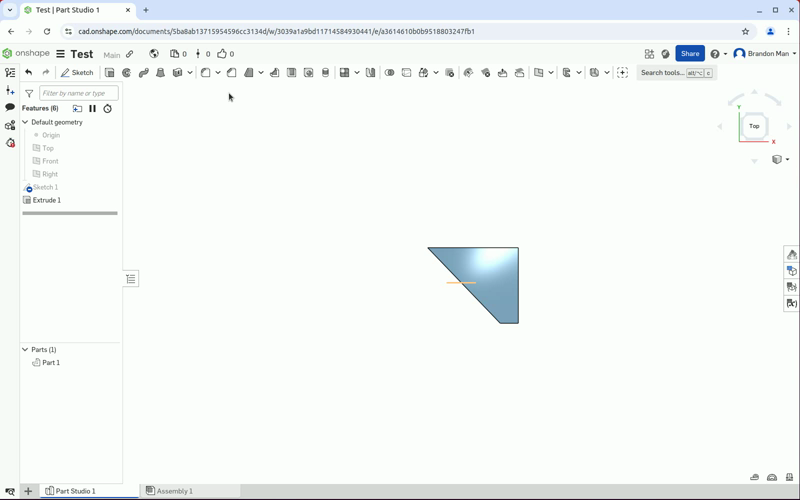
mouse_move(541, 75)
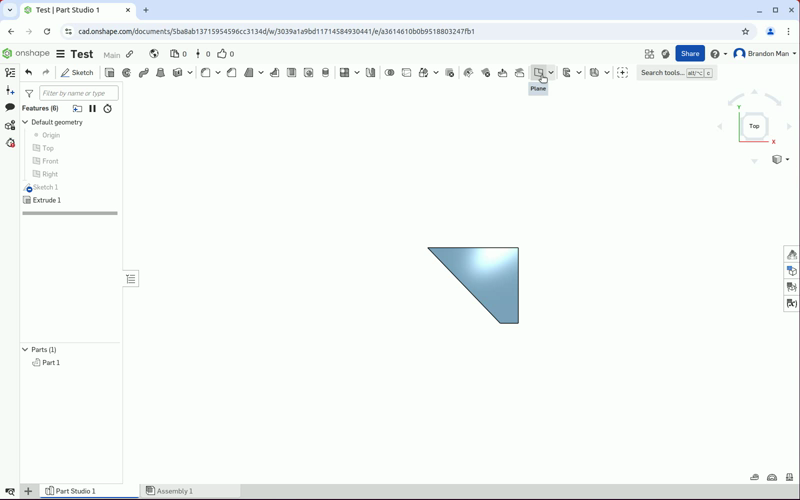
click(541, 75)
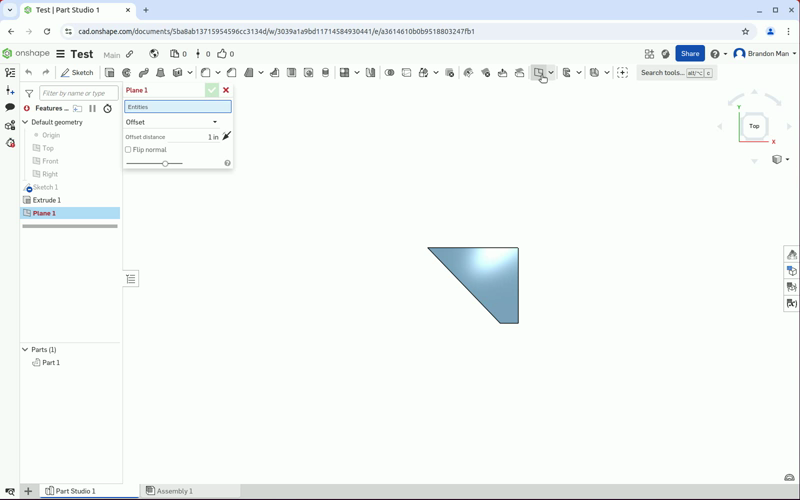
mouse_move(73, 150)
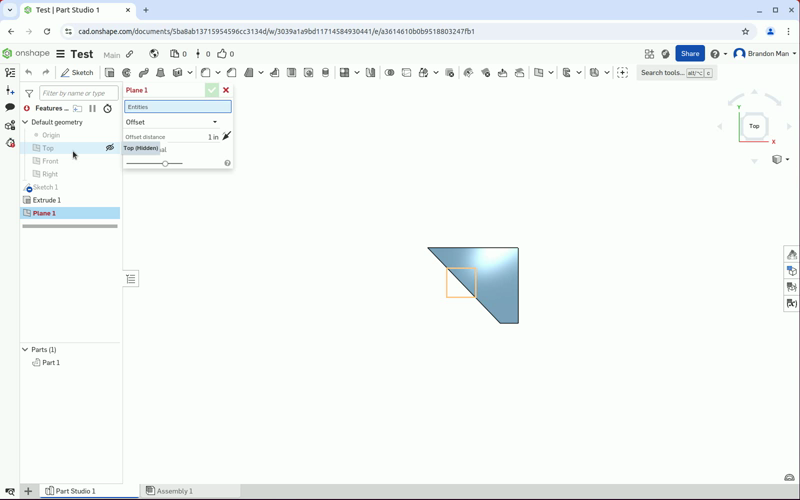
click(73, 150)
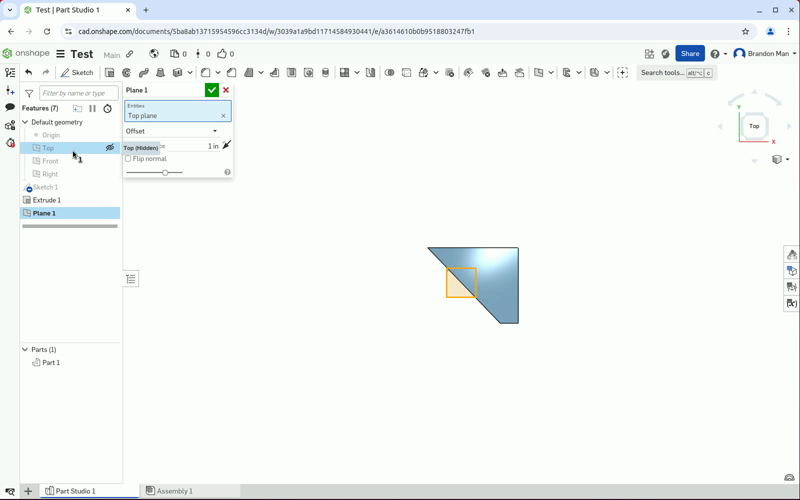
key(tab, 2)
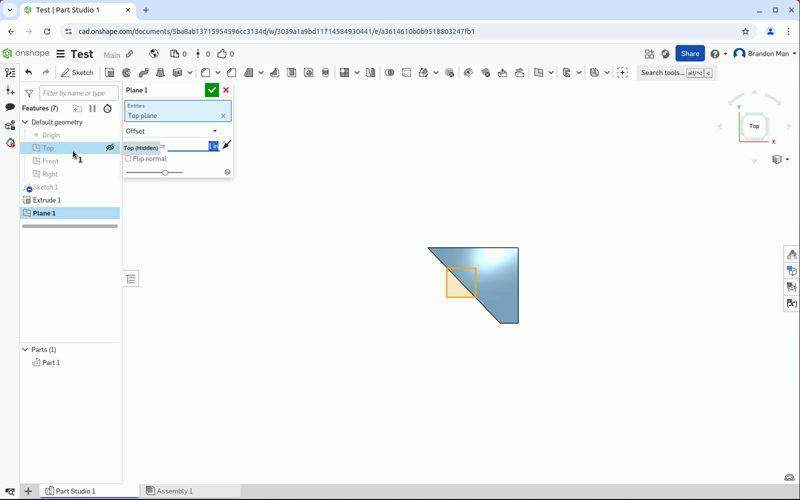
text(23.108)
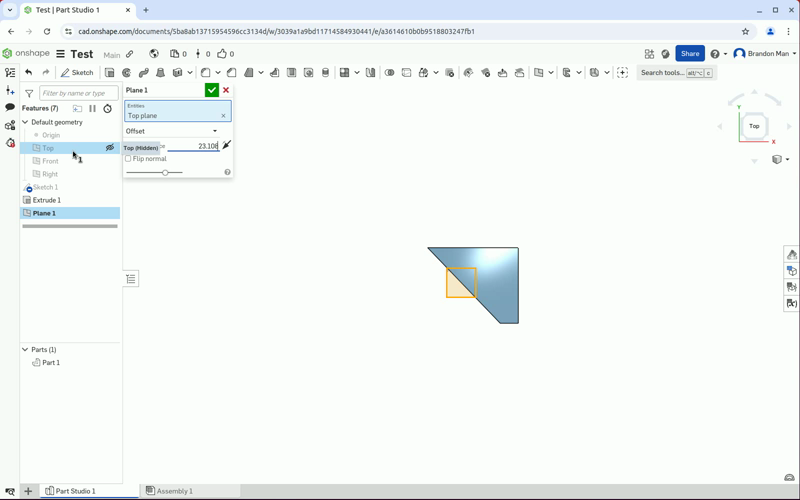
key(enter, 2)
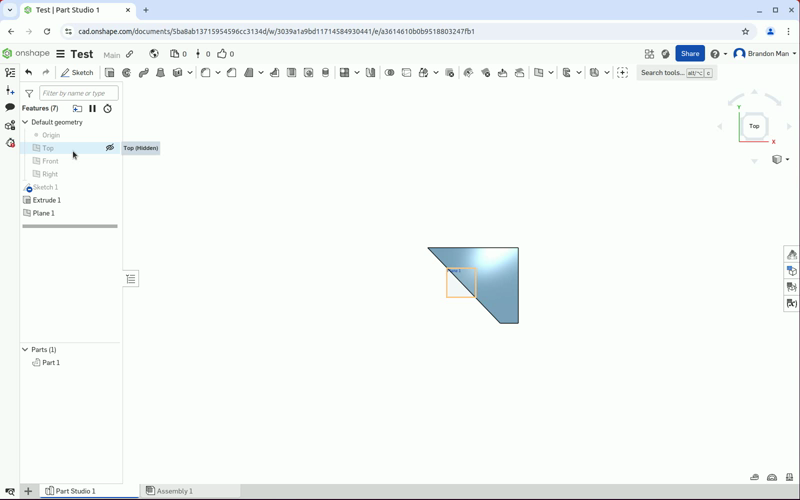
key(shift+s)
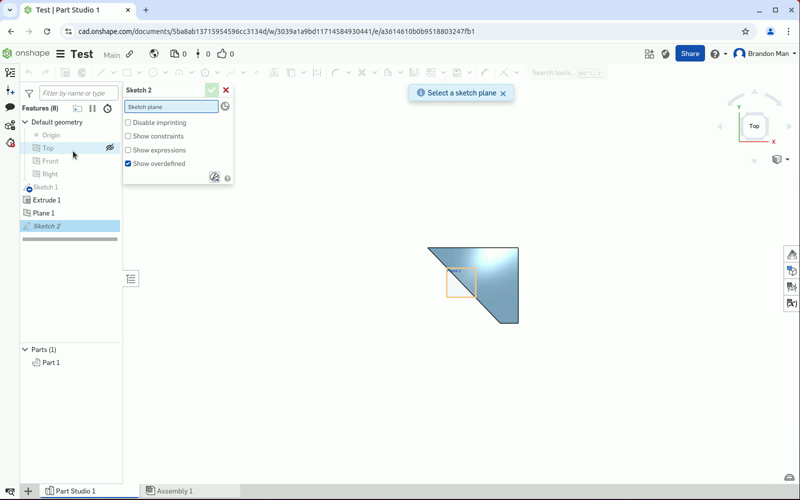
mouse_move(73, 215)
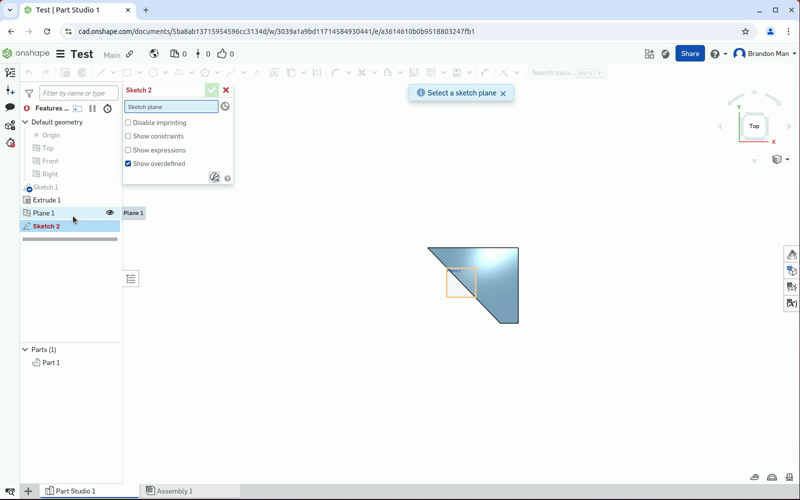
click(73, 215)
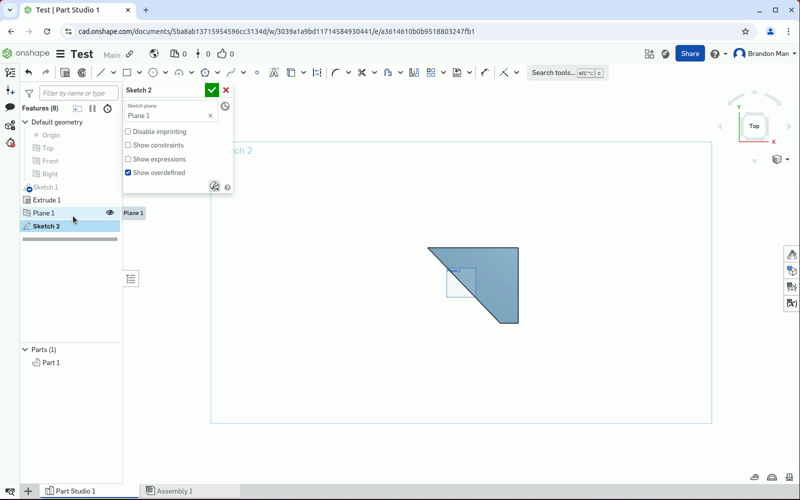
mouse_move(73, 352)
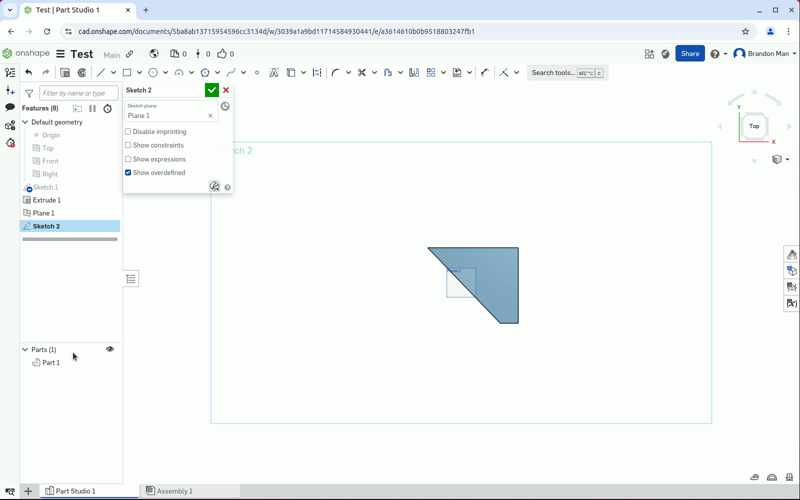
key(y)
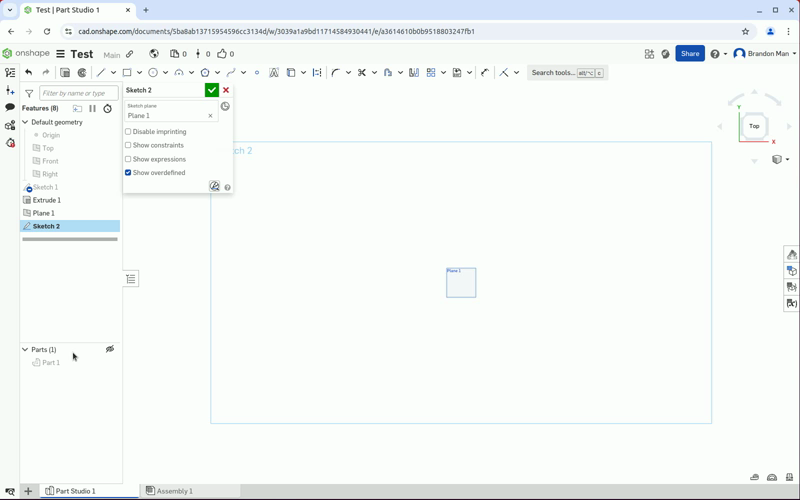
key(c)
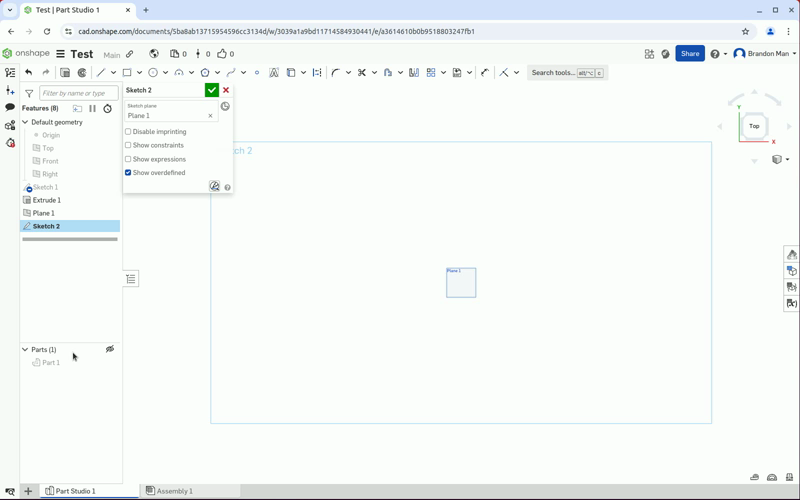
key_down(shift)
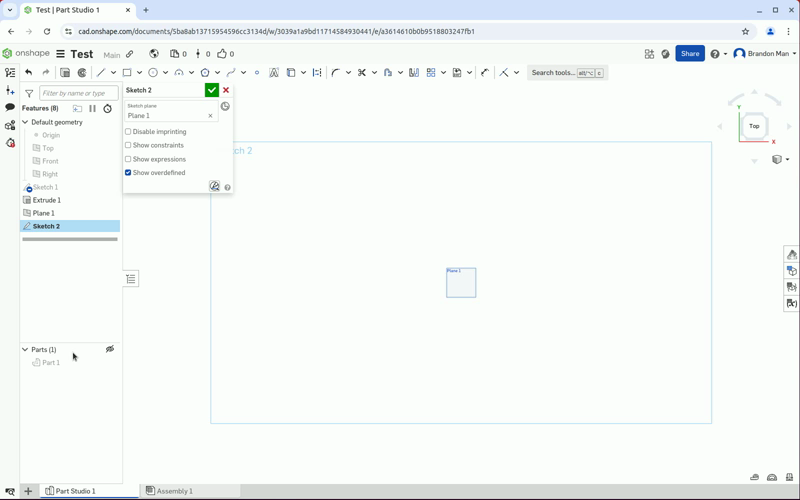
mouse_move(490, 273)
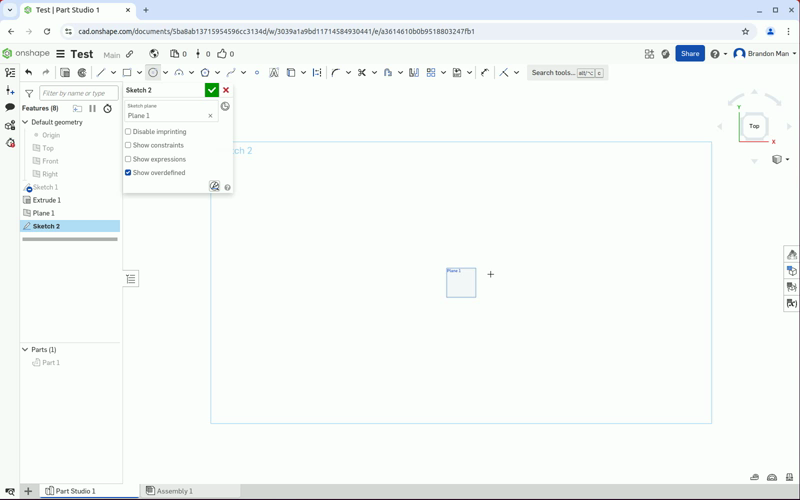
click(490, 273)
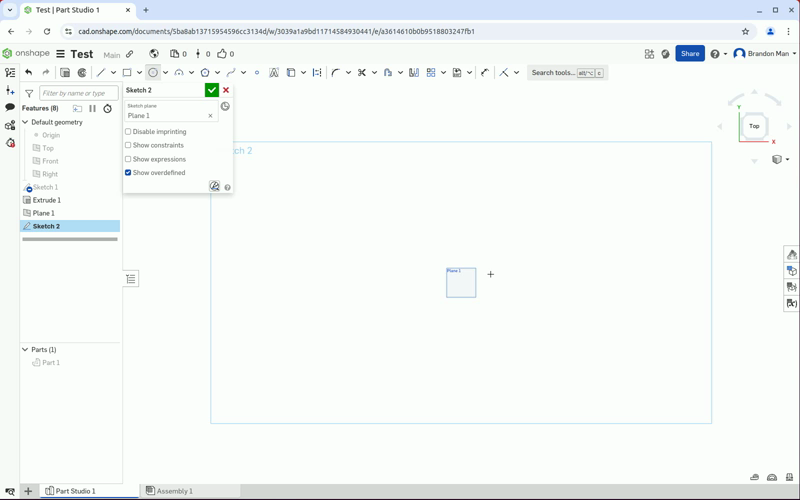
key_up(shift)
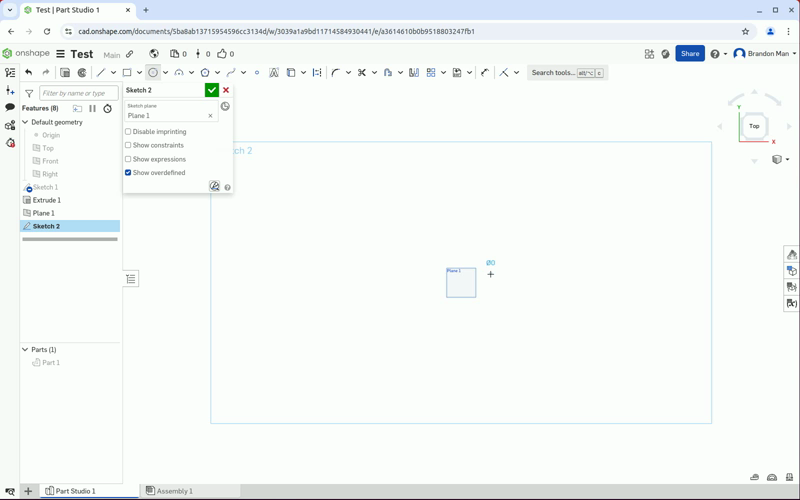
mouse_move(502, 273)
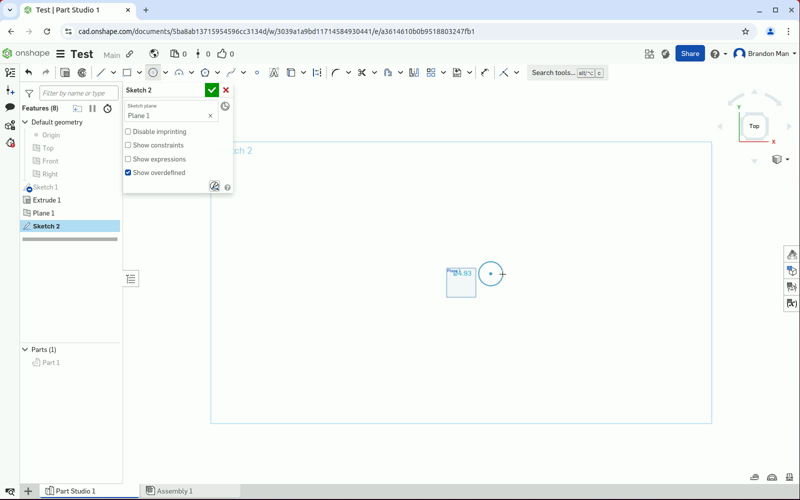
click(502, 273)
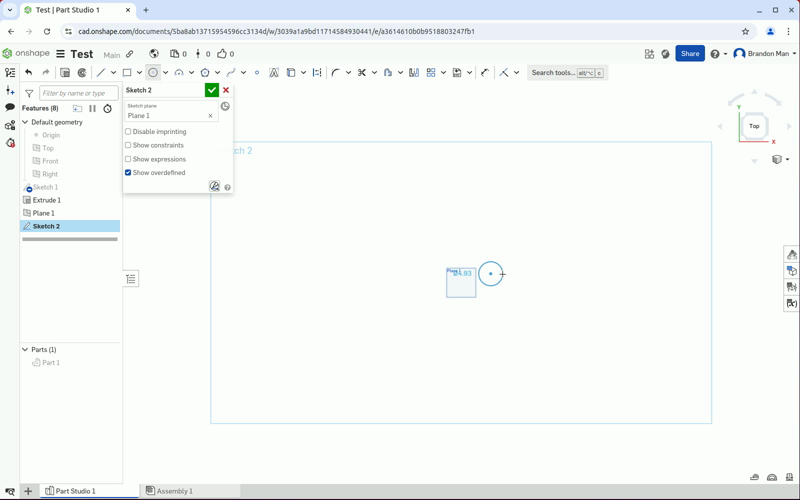
key(esc)
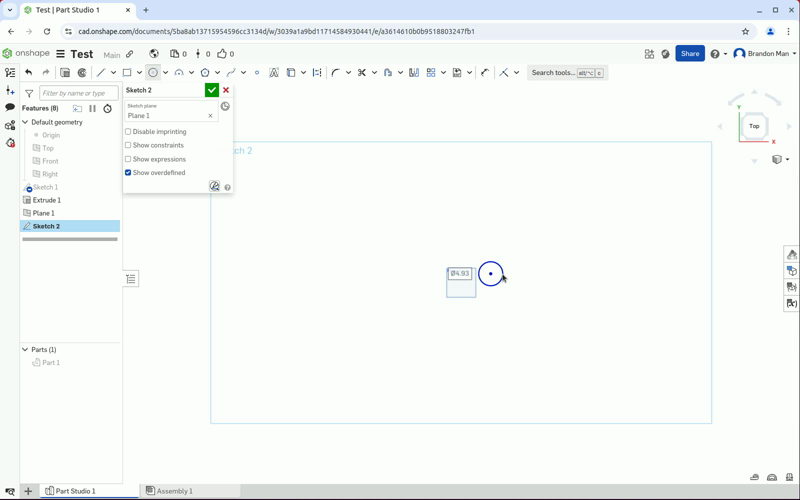
mouse_move(495, 280)
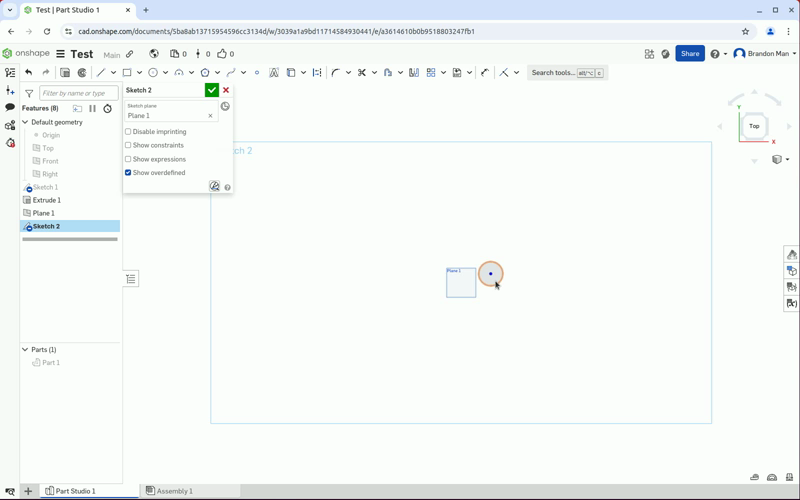
scroll(6)
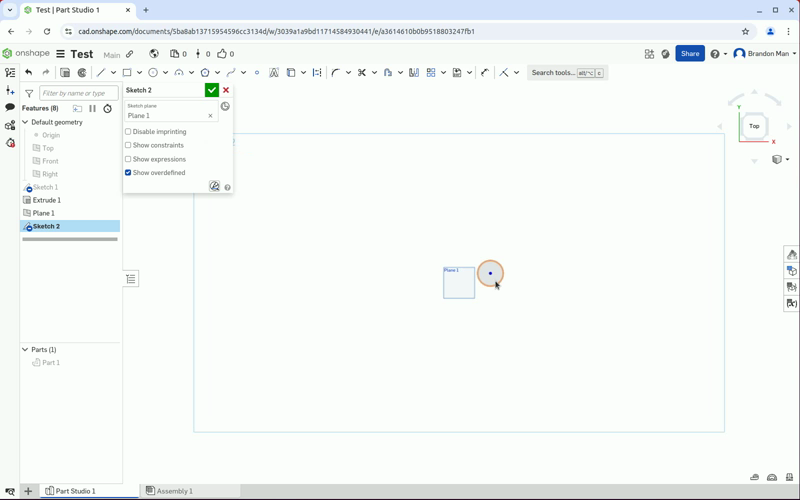
scroll(6)
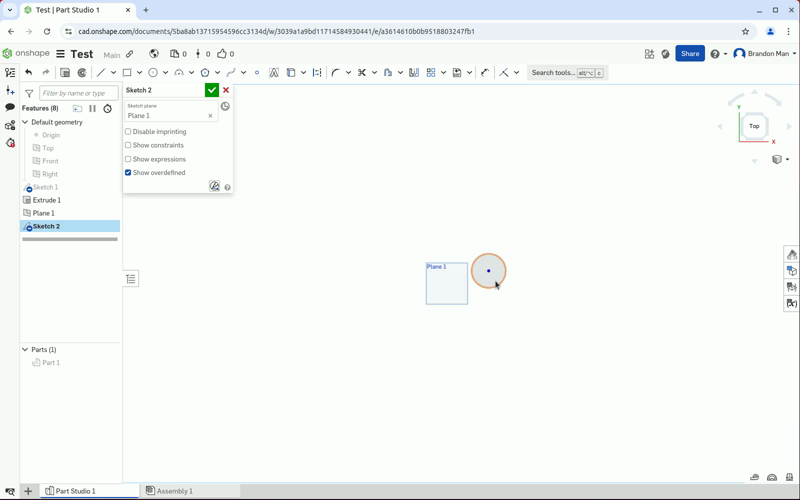
scroll(6)
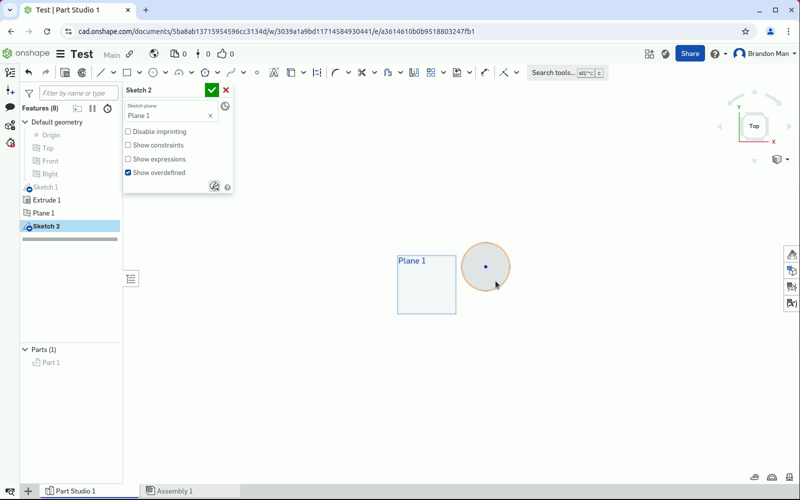
scroll(6)
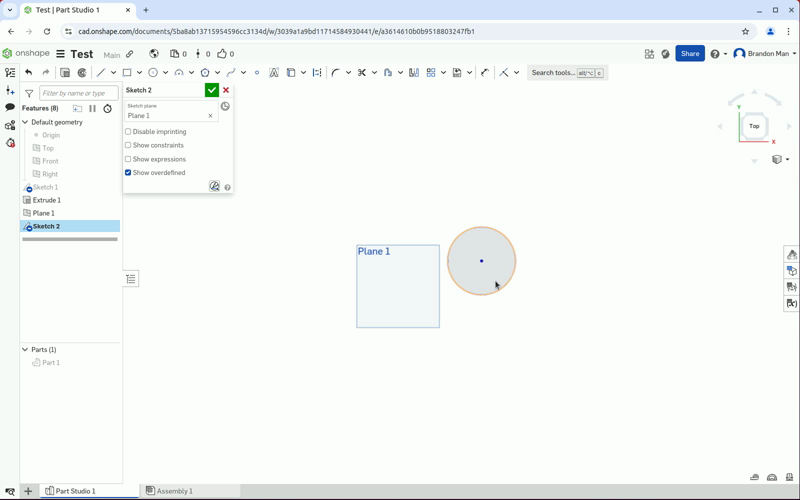
scroll(6)
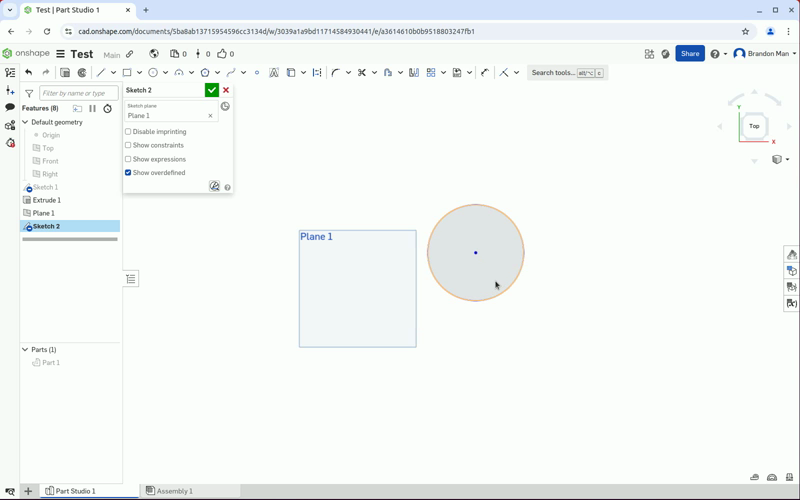
scroll(6)
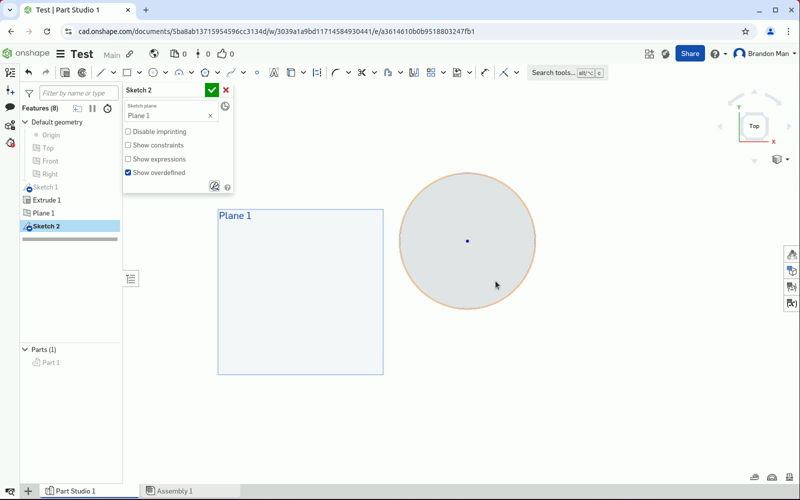
scroll(6)
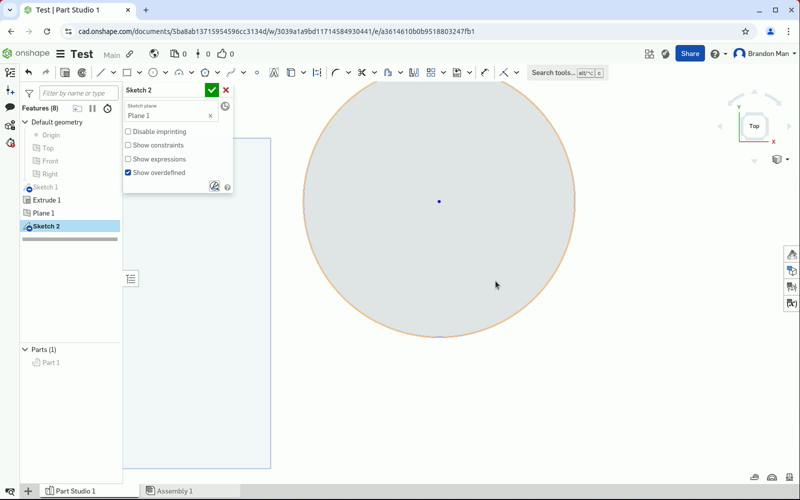
click(495, 280)
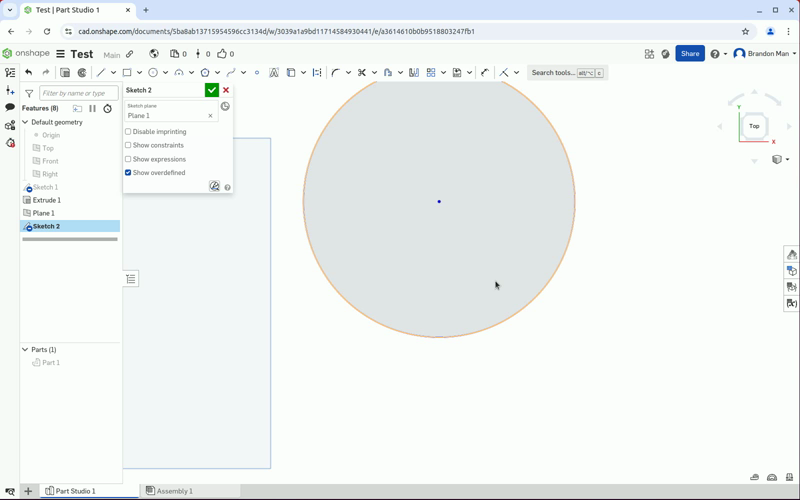
scroll(-6)
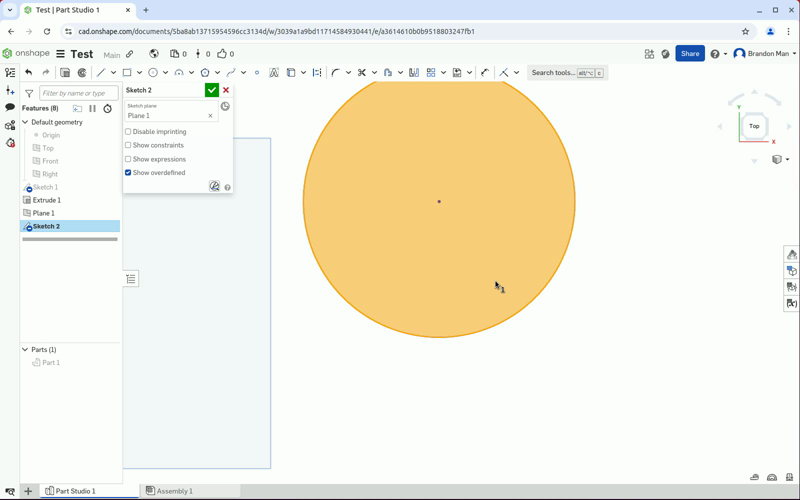
scroll(-6)
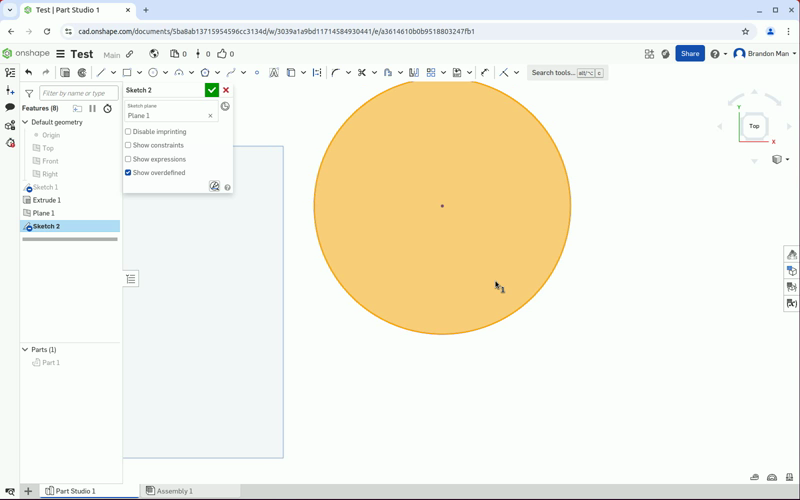
scroll(-6)
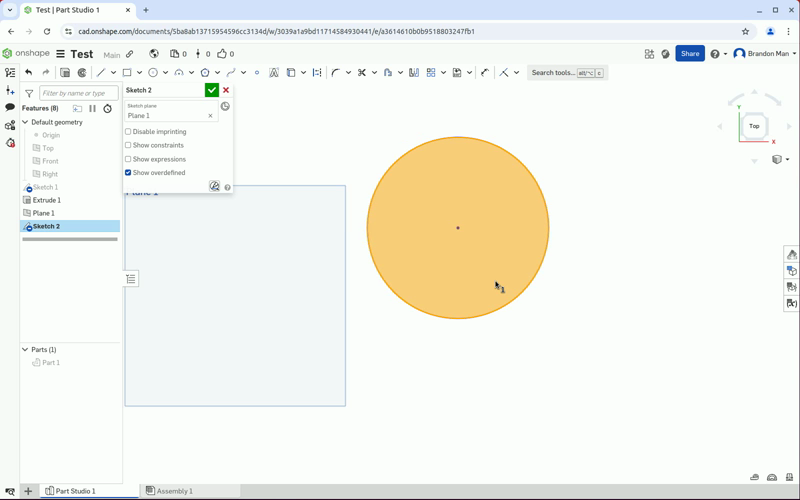
scroll(-6)
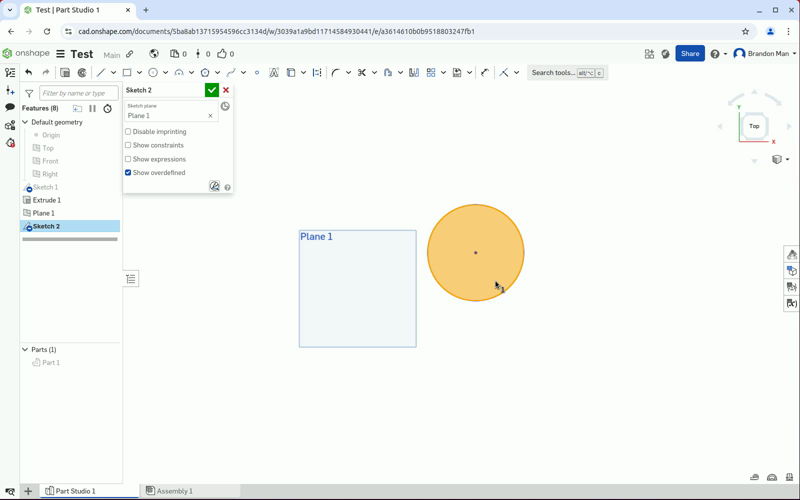
scroll(-6)
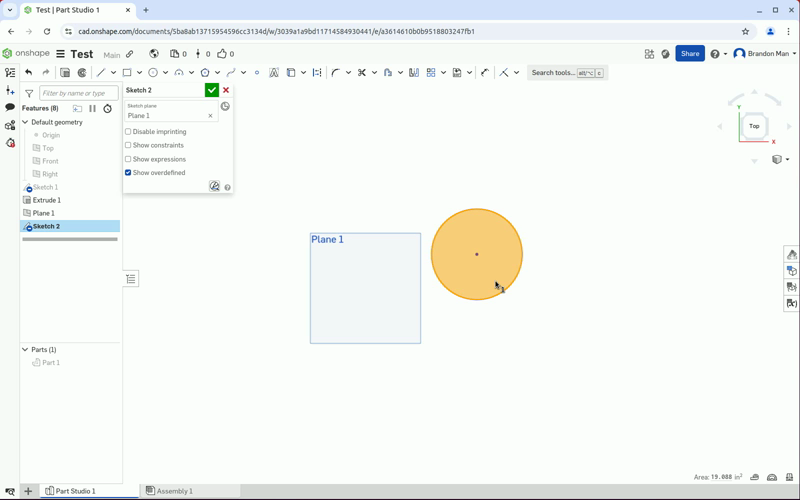
scroll(-6)
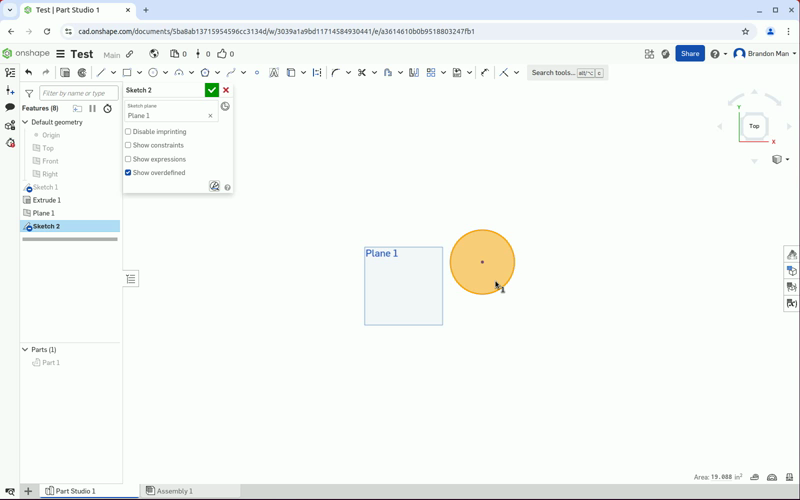
scroll(-6)
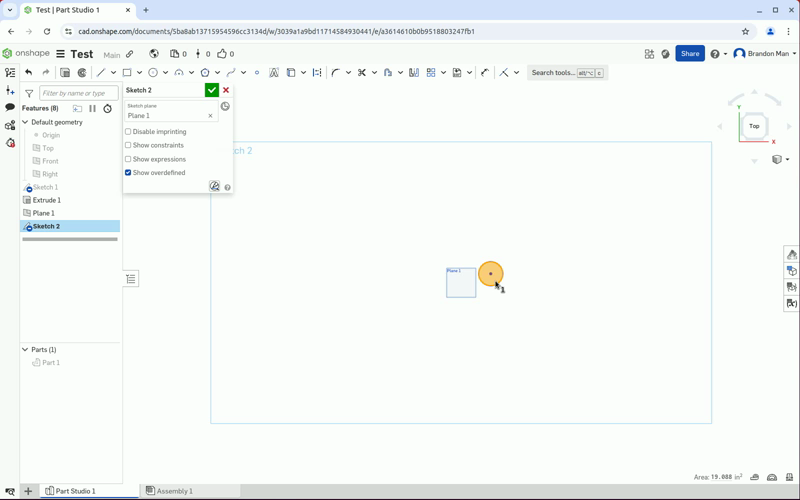
mouse_move(73, 352)
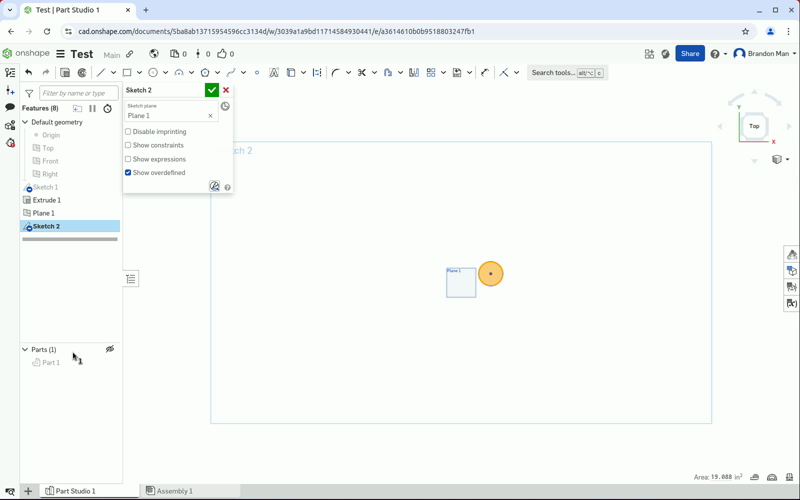
key(shift+y)
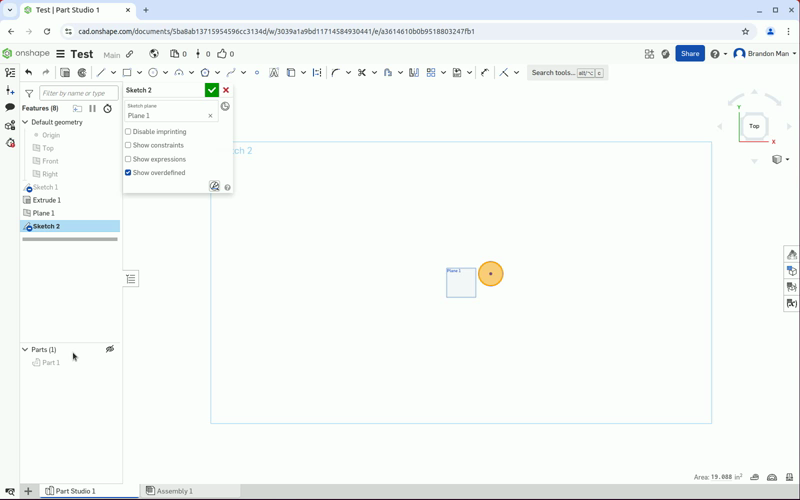
key(shift+e)
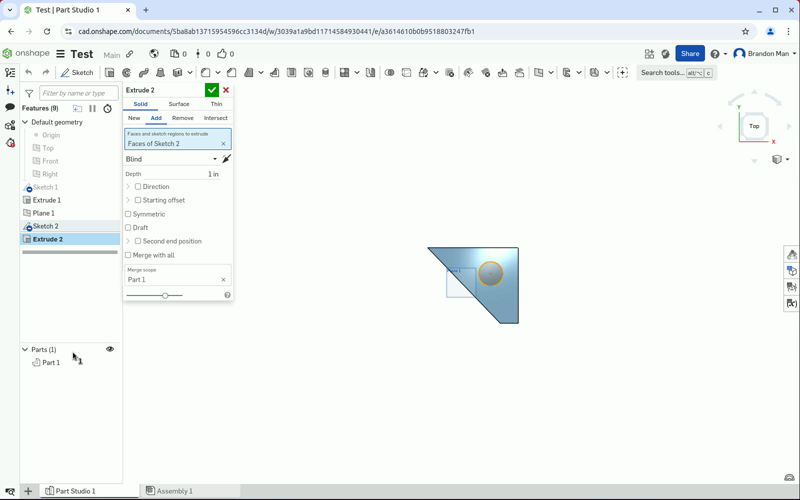
mouse_move(143, 106)
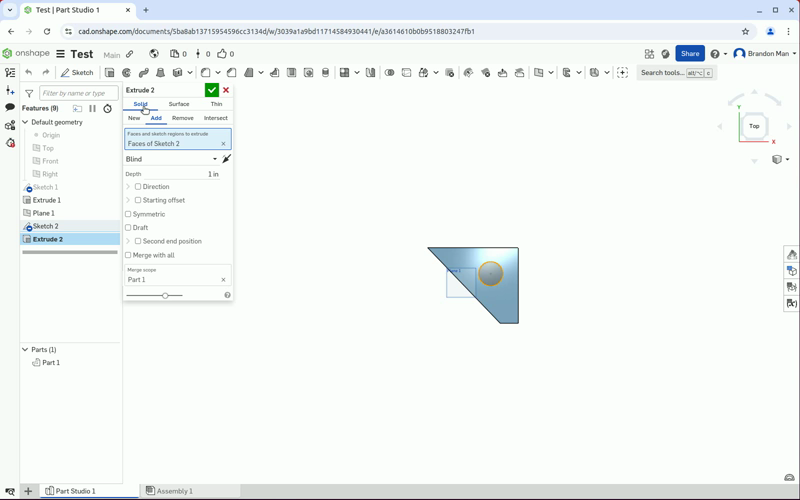
click(143, 106)
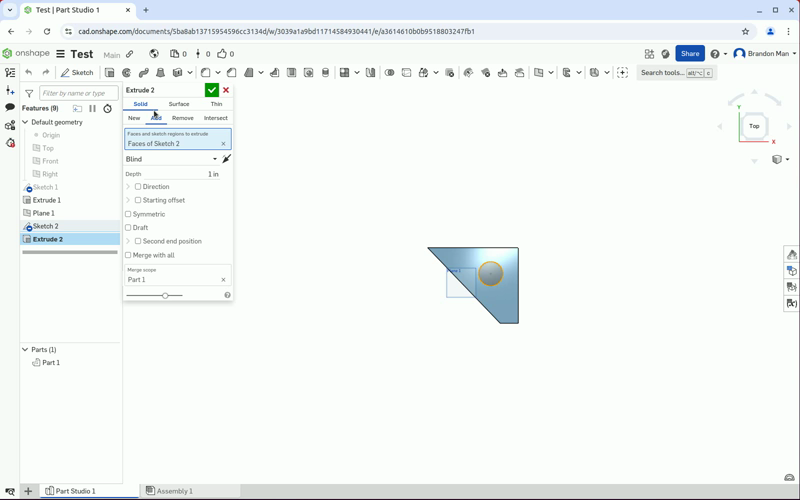
mouse_move(186, 120)
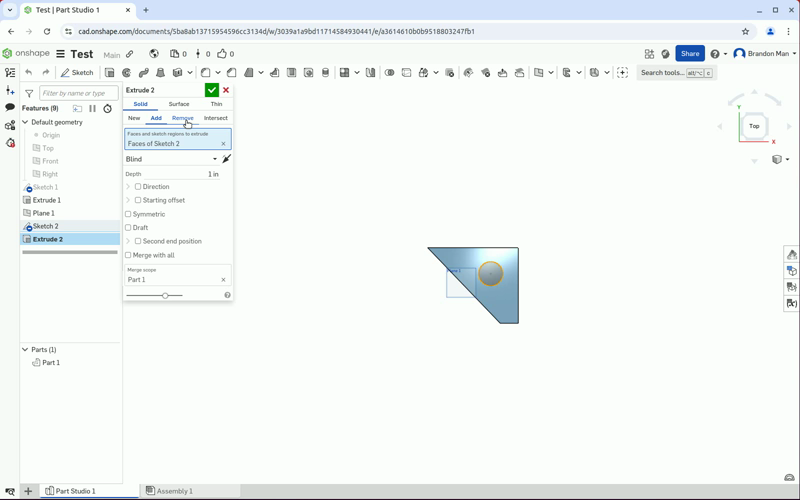
click(186, 120)
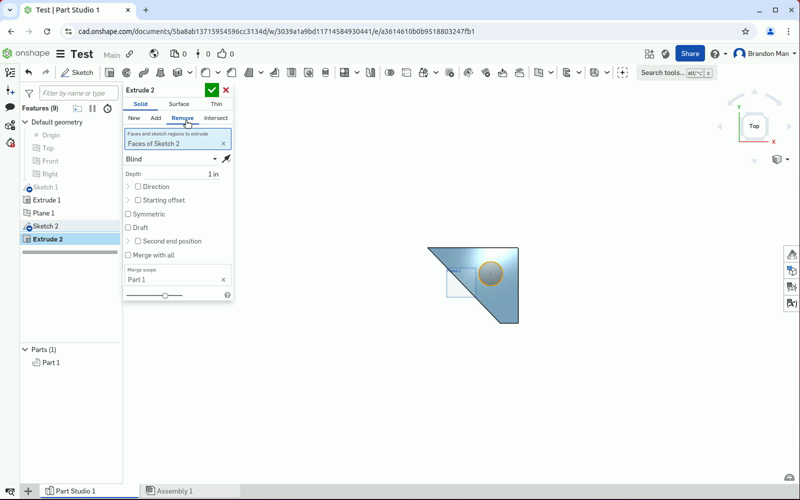
key(tab, 4)
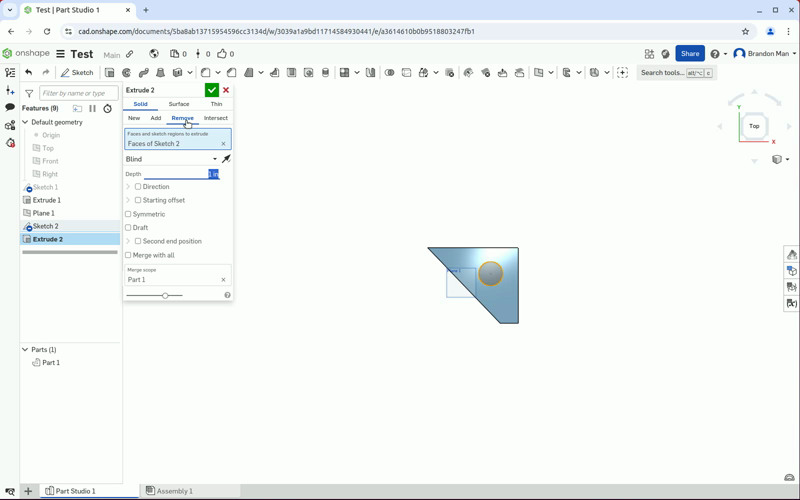
text(23.108)
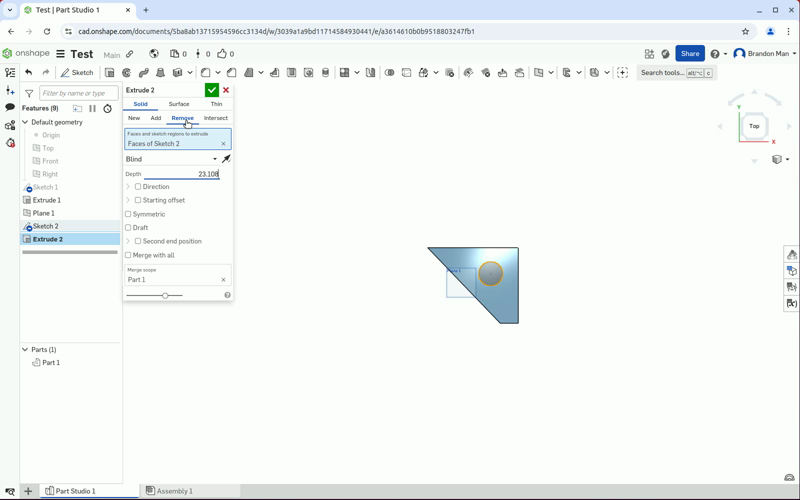
key(tab, 6)
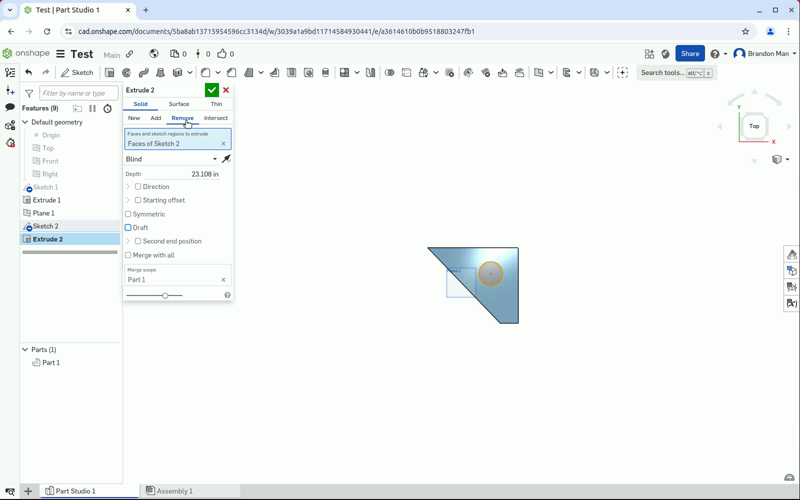
key(space)
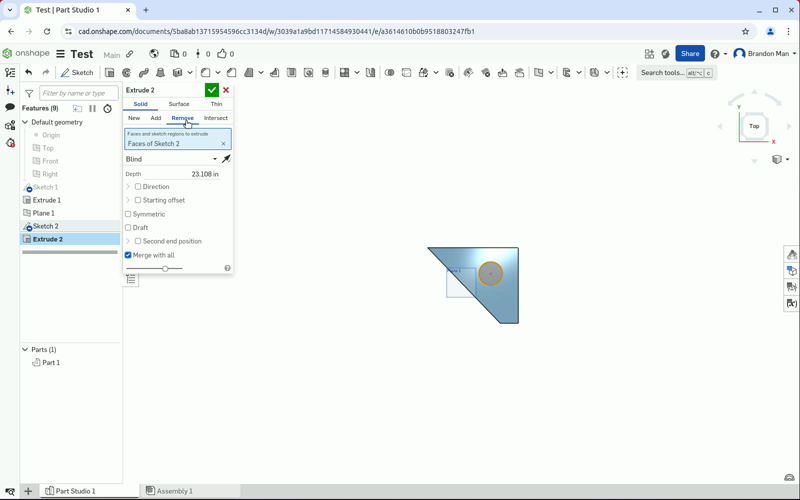
key(enter)
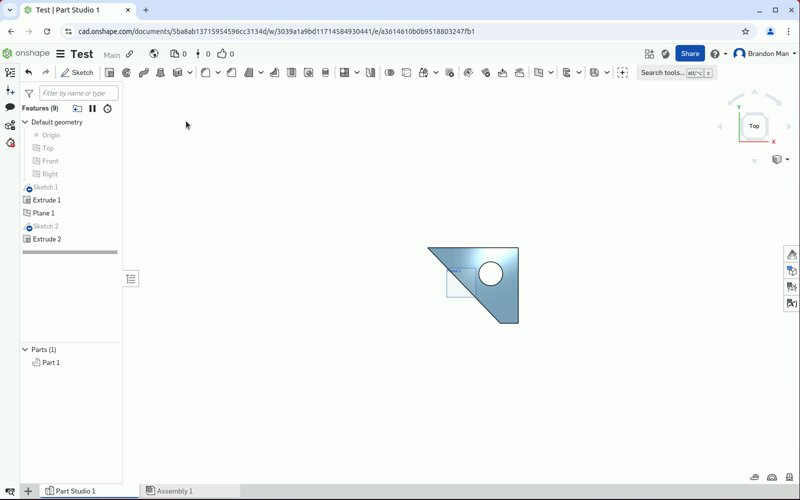
key(shift+h)
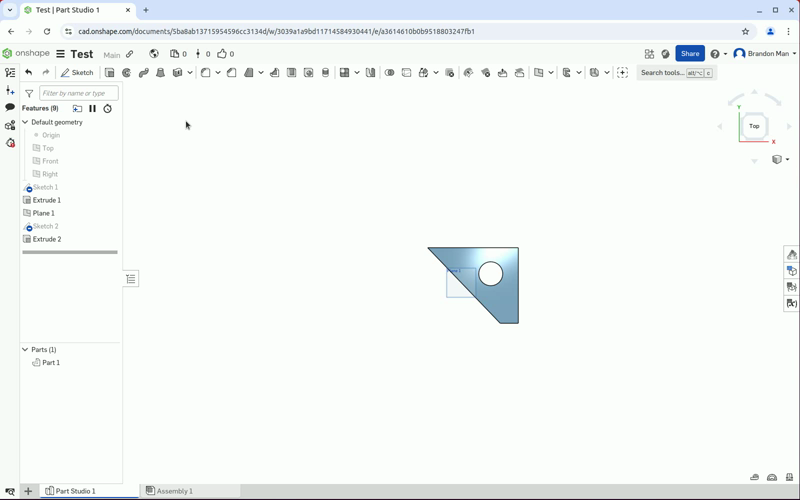
key(shift+h)
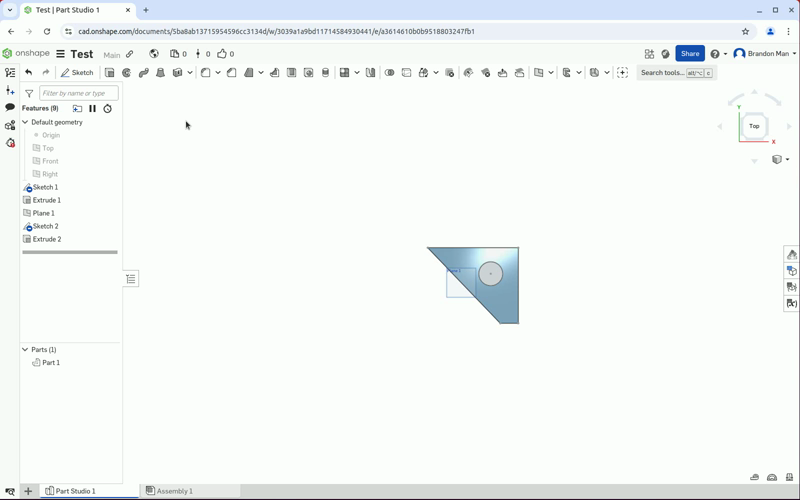
key(shift+7)
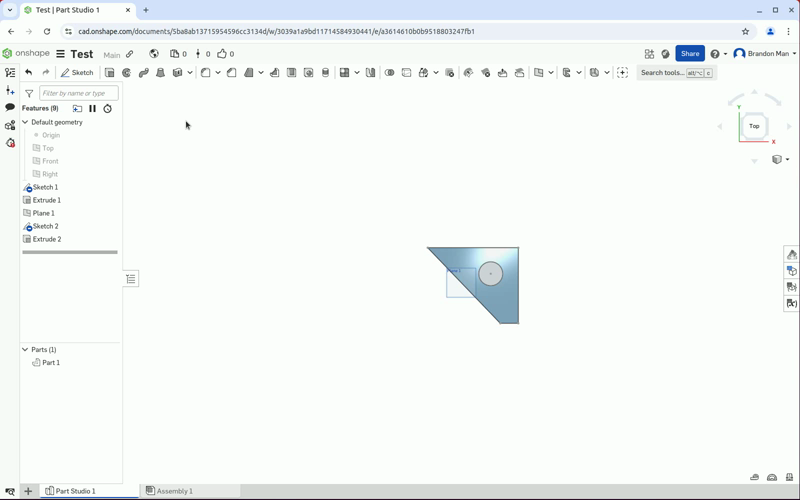
key(up, 3)
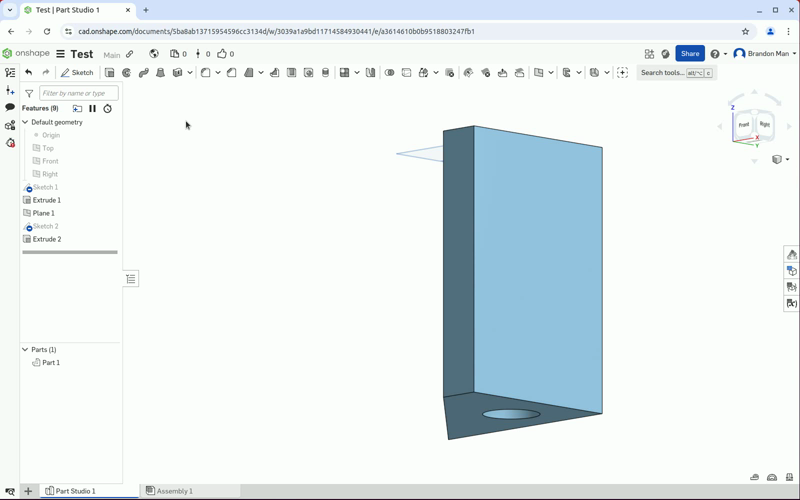
key(left, 3)
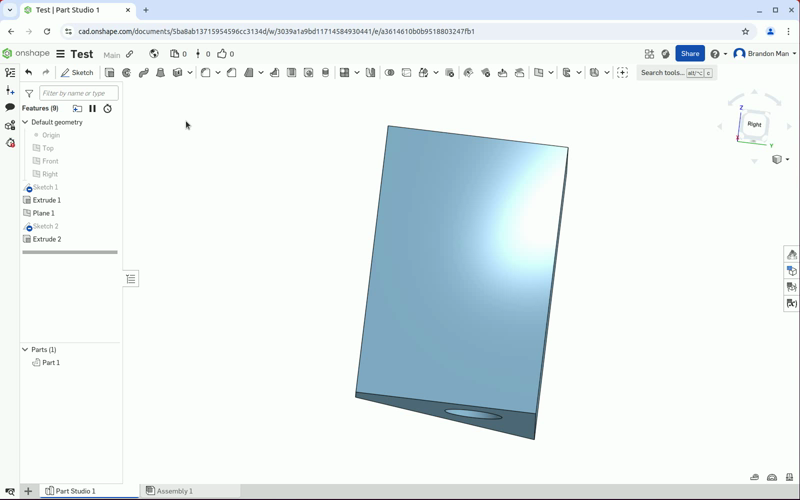
key(right, 3)
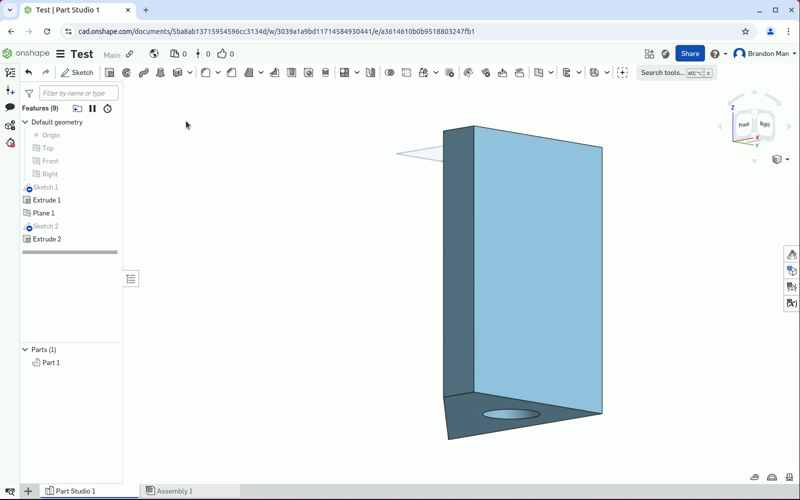
key(down, 3)
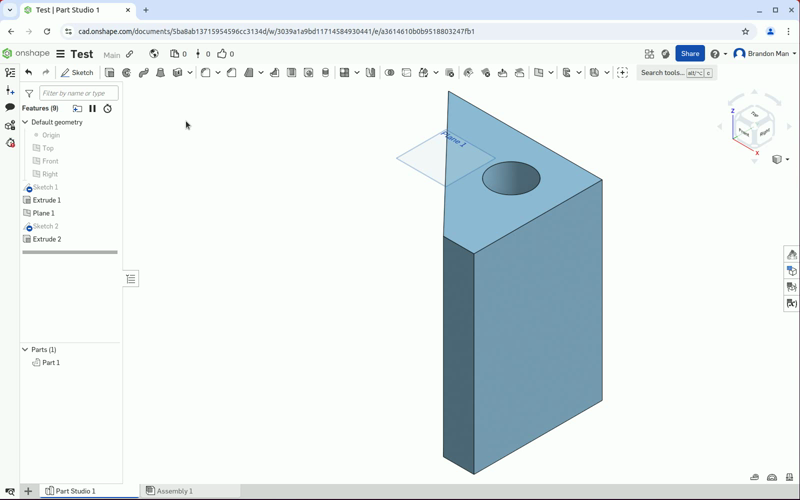
mouse_move(73, 189)
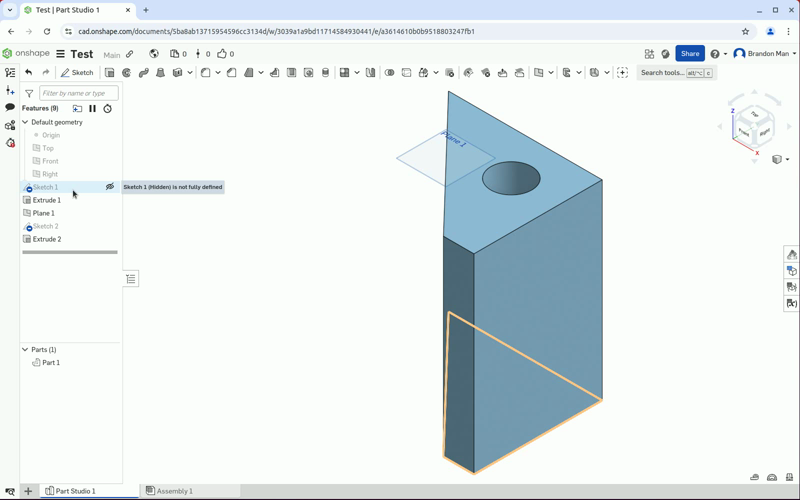
click(73, 189)